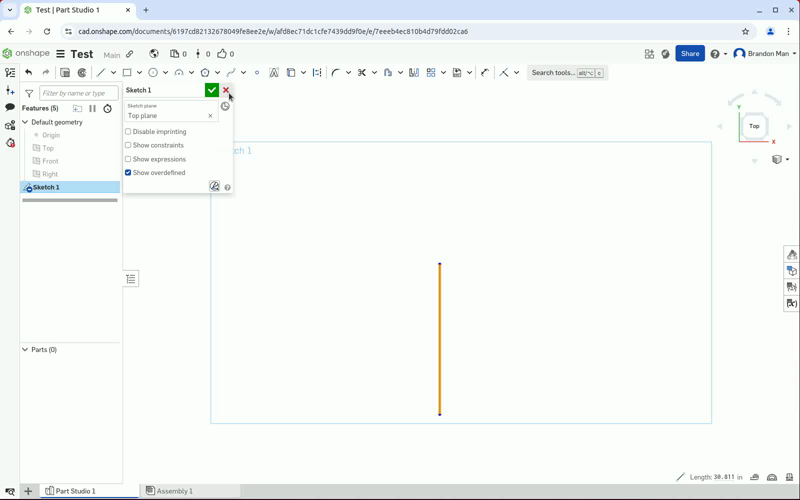
key(shift+h)
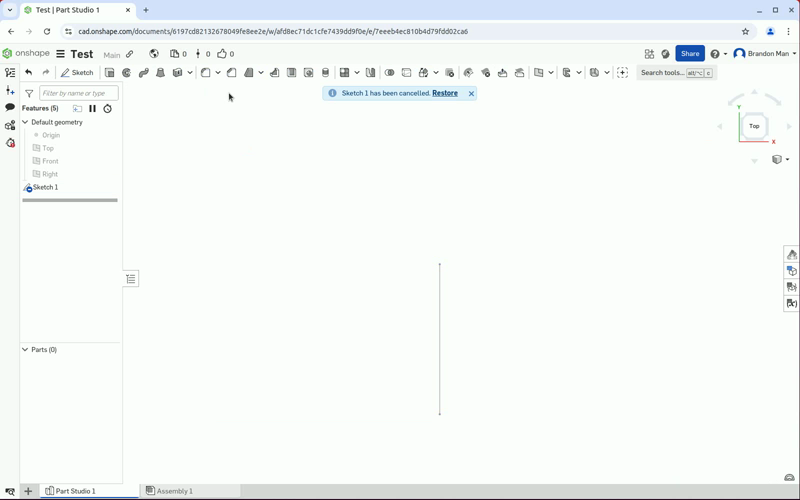
key(shift+s)
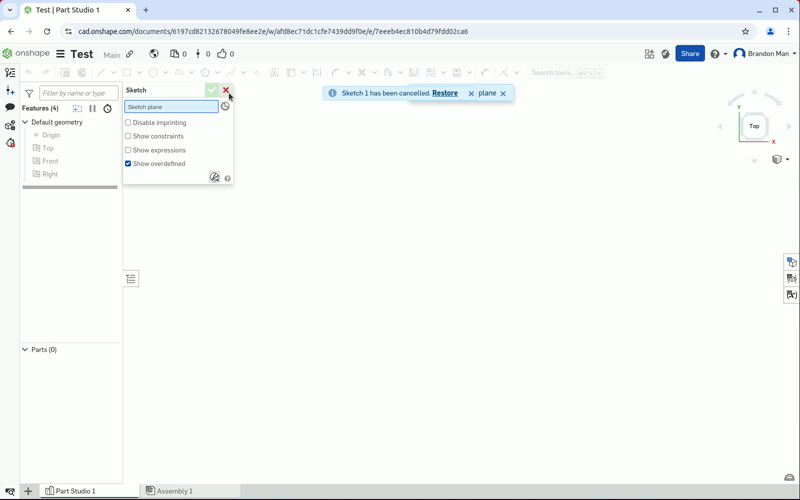
mouse_move(73, 150)
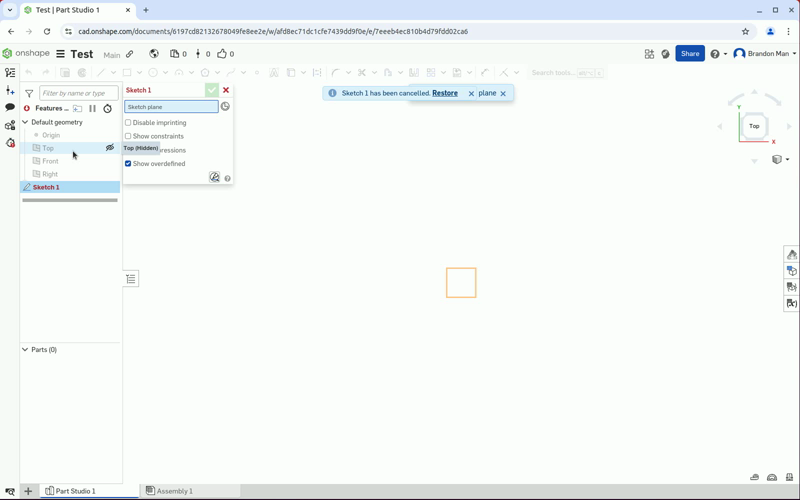
click(73, 150)
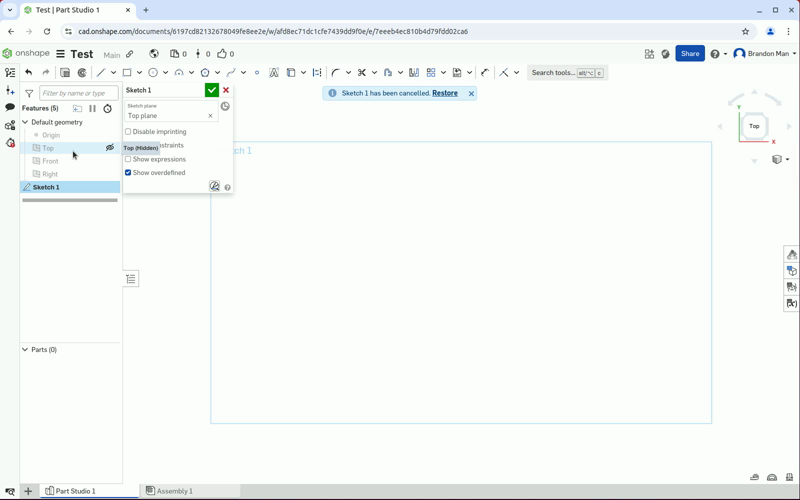
mouse_move(73, 352)
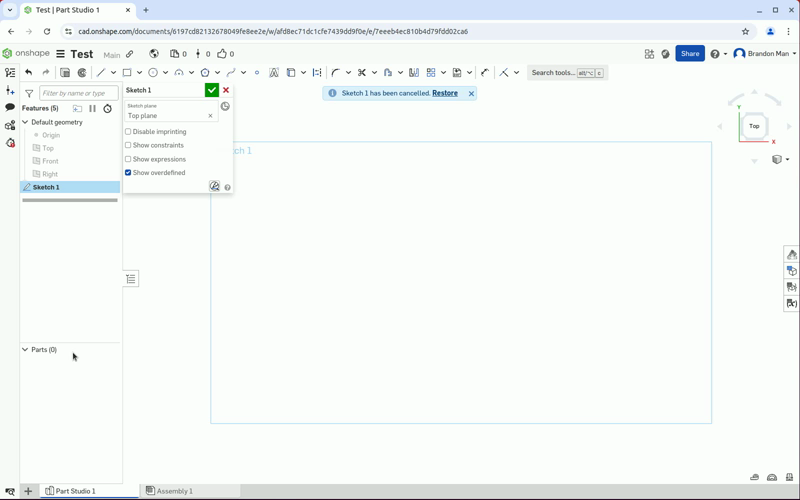
key(y)
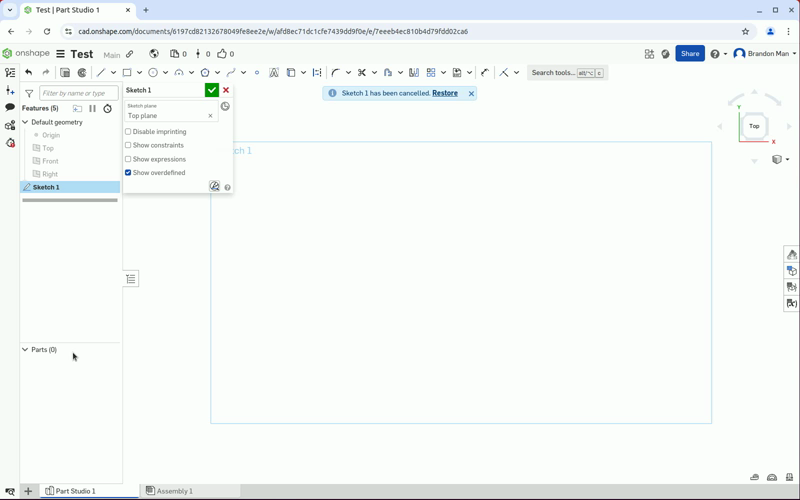
key(c)
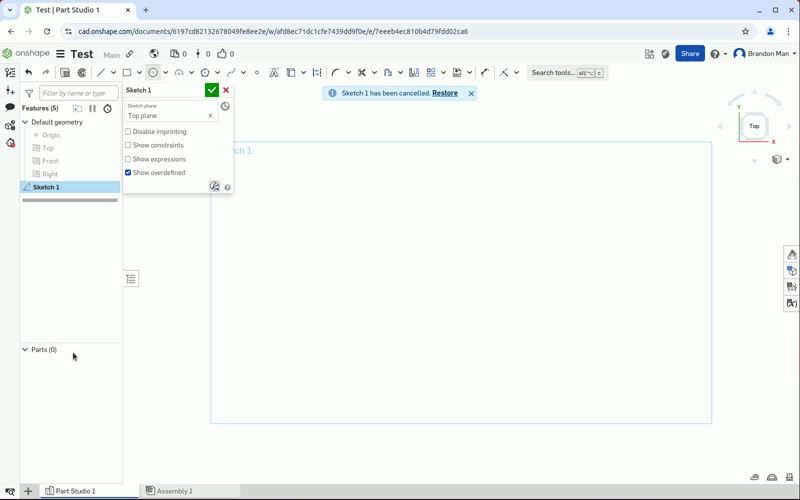
key_down(shift)
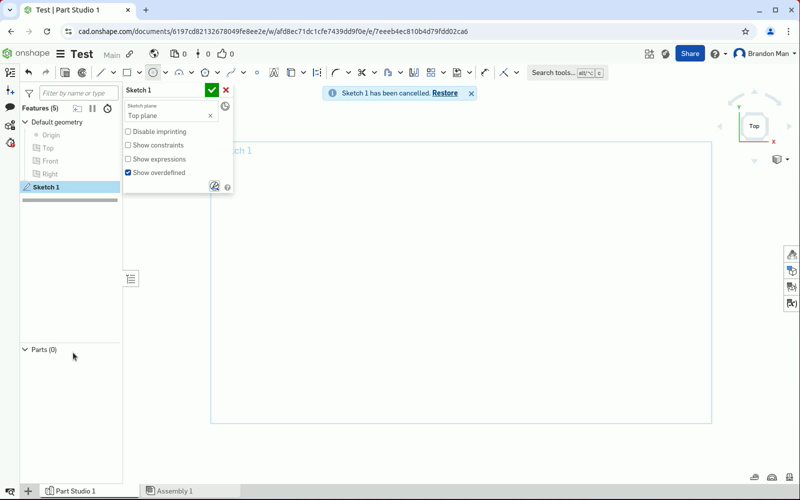
mouse_move(461, 282)
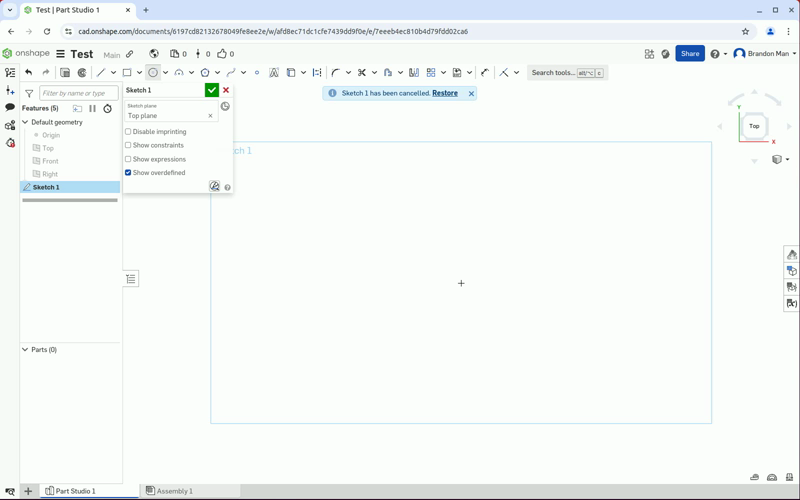
click(461, 282)
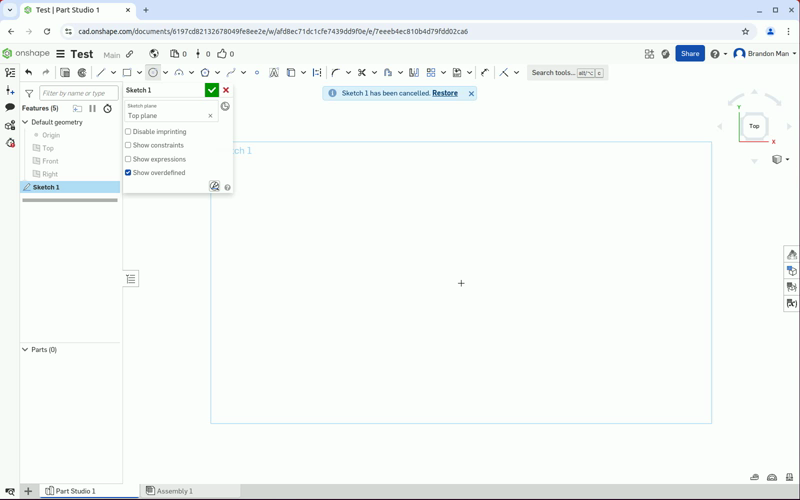
key_up(shift)
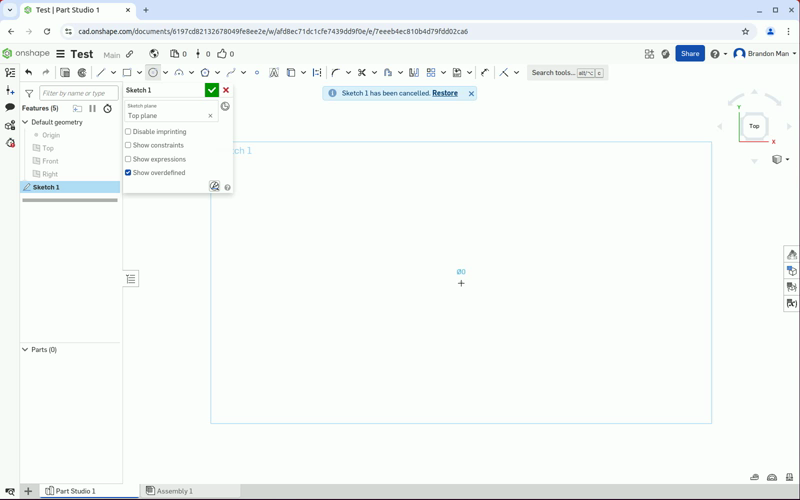
mouse_move(463, 282)
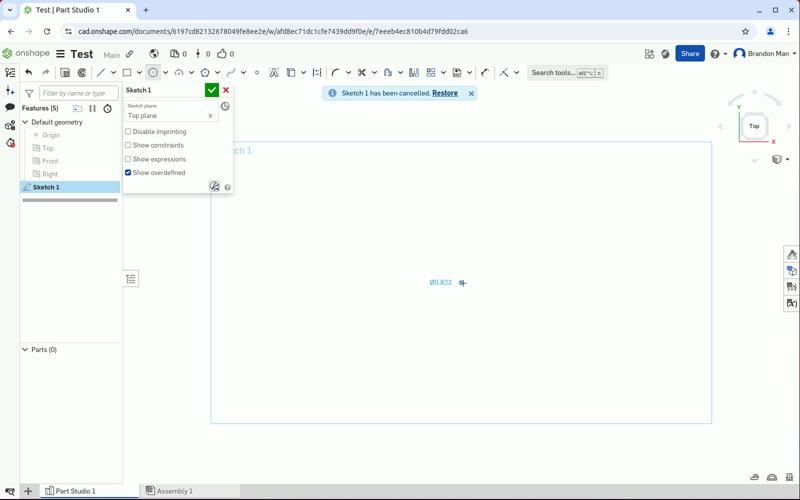
scroll(6)
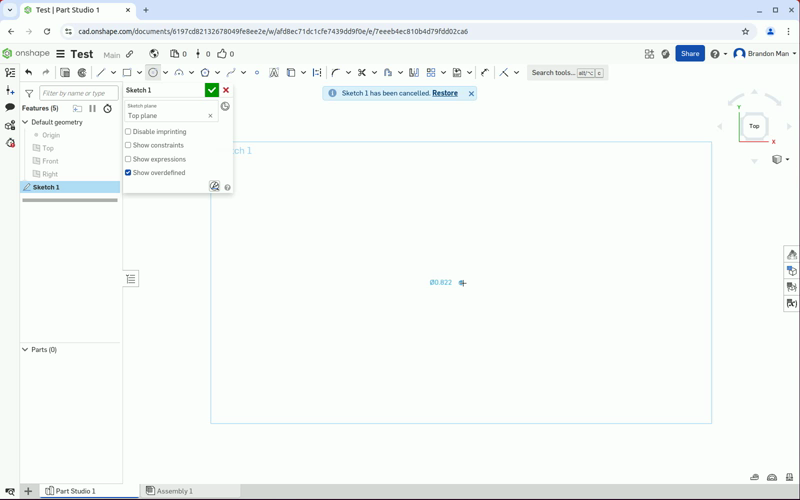
scroll(6)
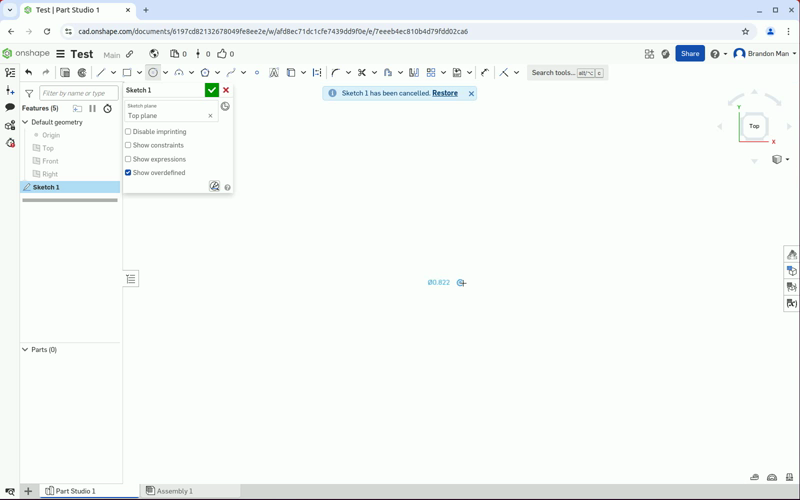
scroll(6)
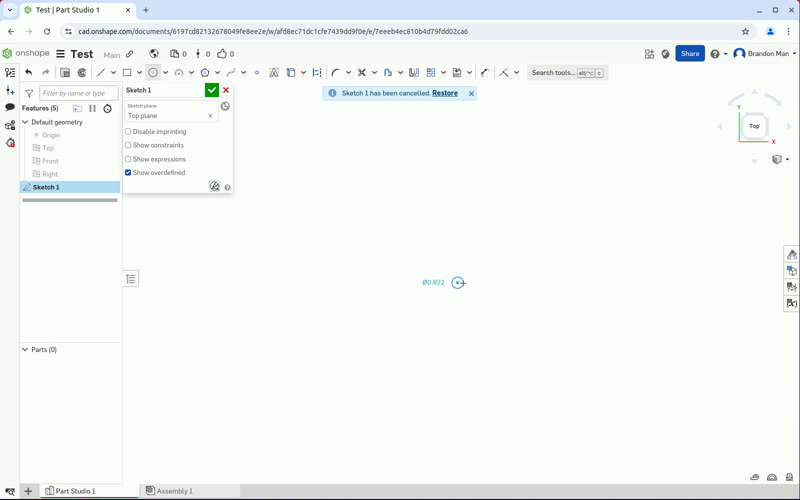
scroll(6)
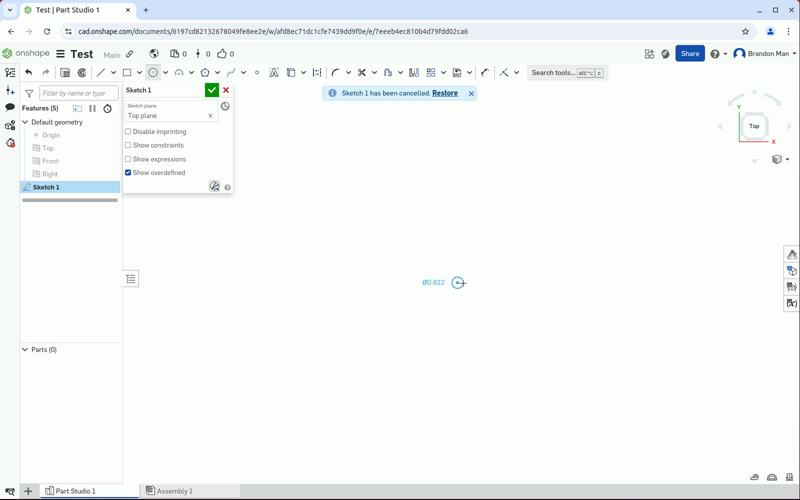
scroll(6)
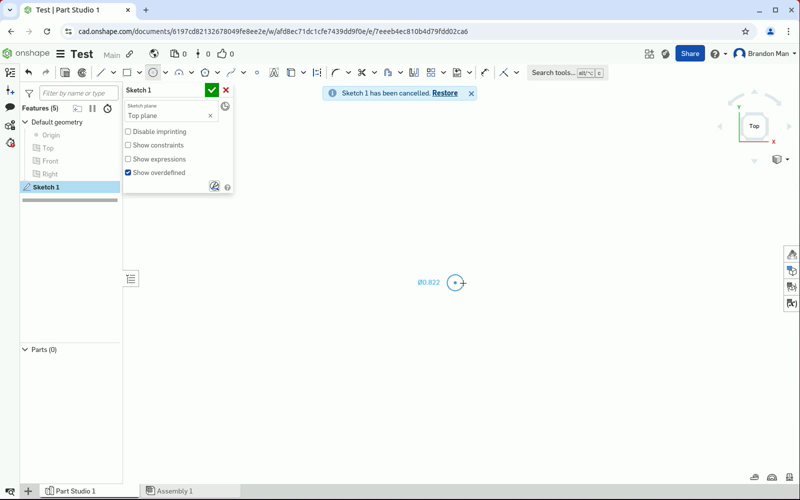
scroll(6)
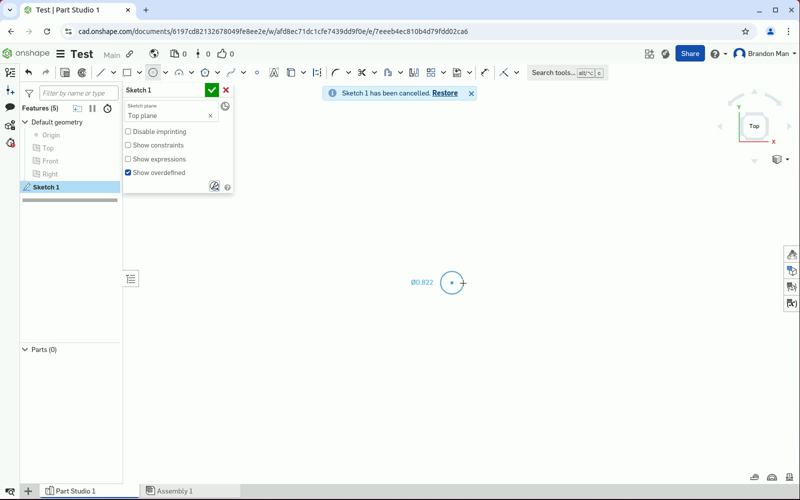
scroll(6)
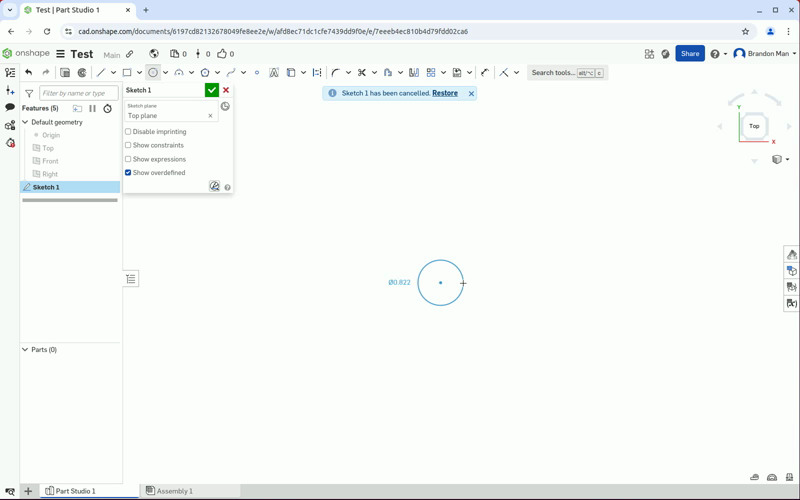
click(463, 282)
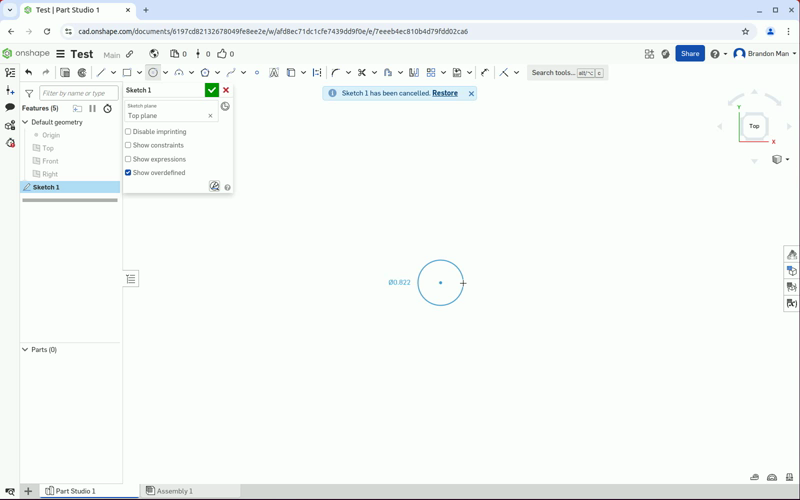
scroll(-6)
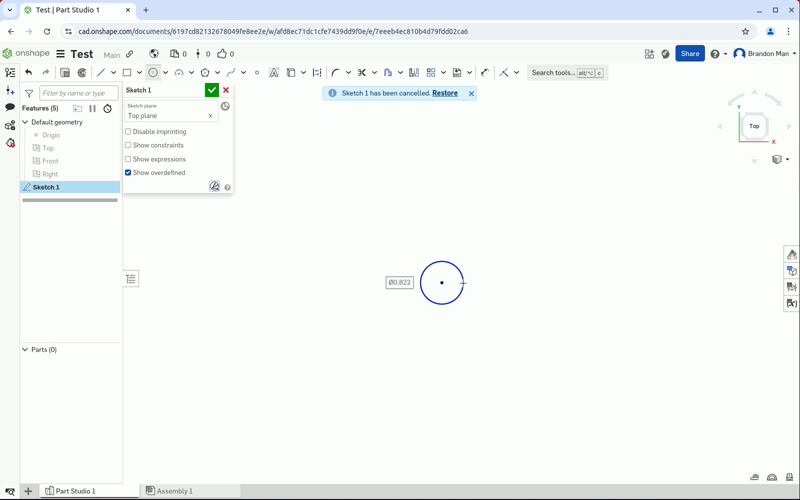
scroll(-6)
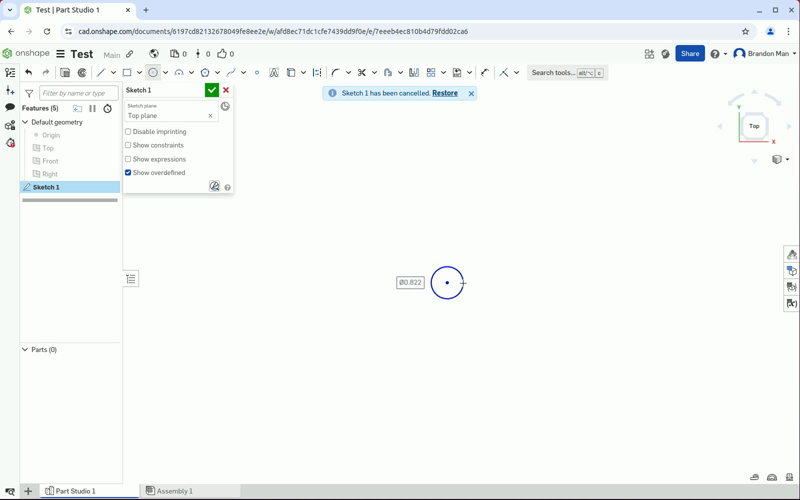
scroll(-6)
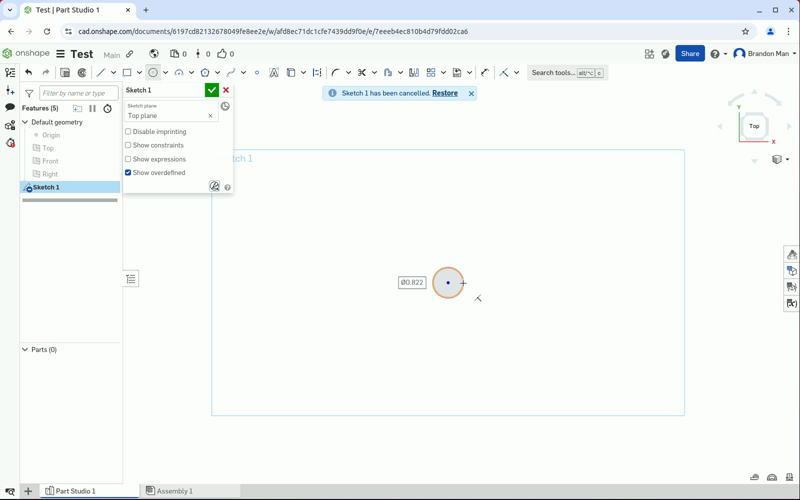
scroll(-6)
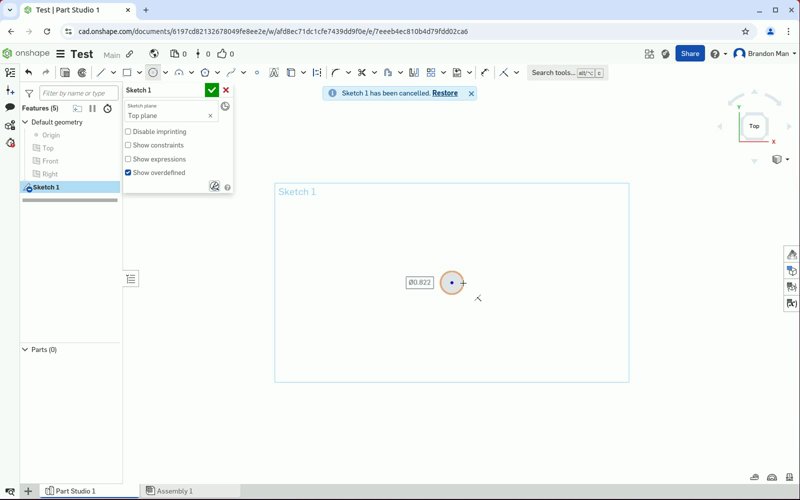
scroll(-6)
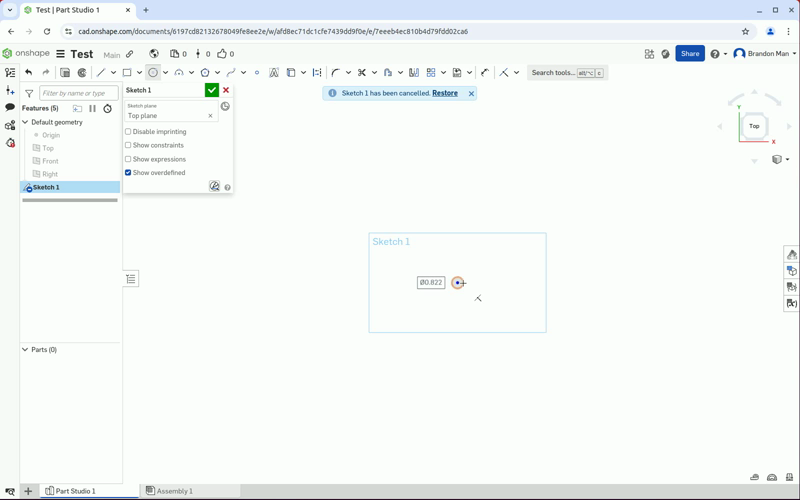
scroll(-6)
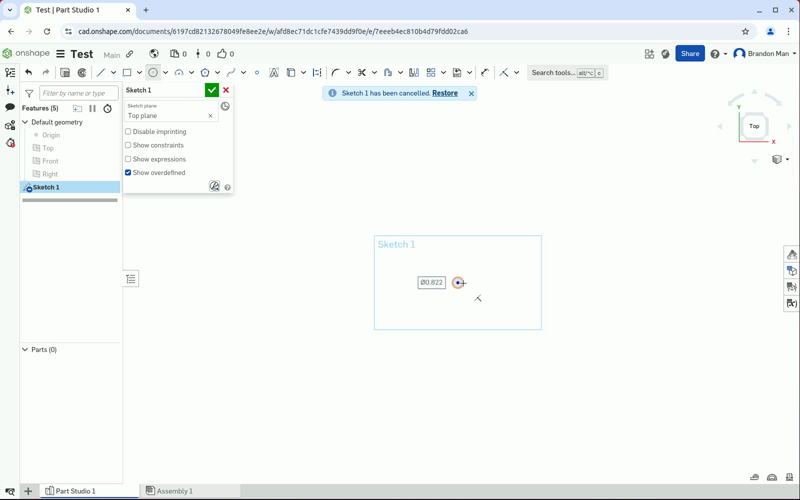
scroll(-6)
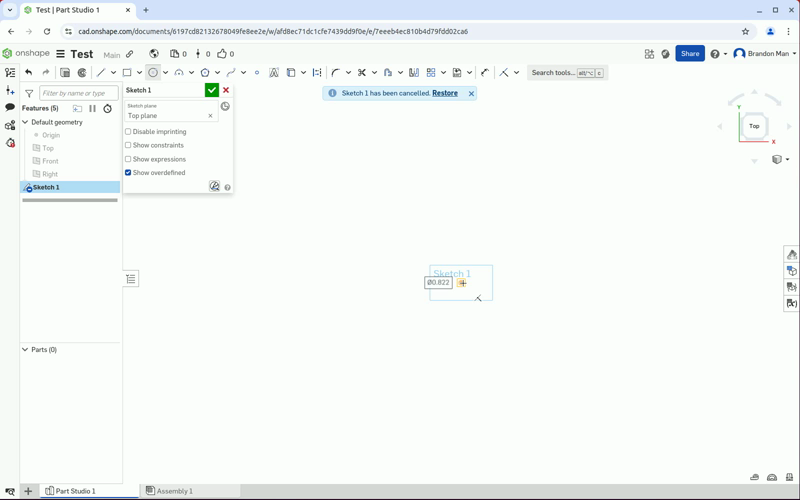
key(esc)
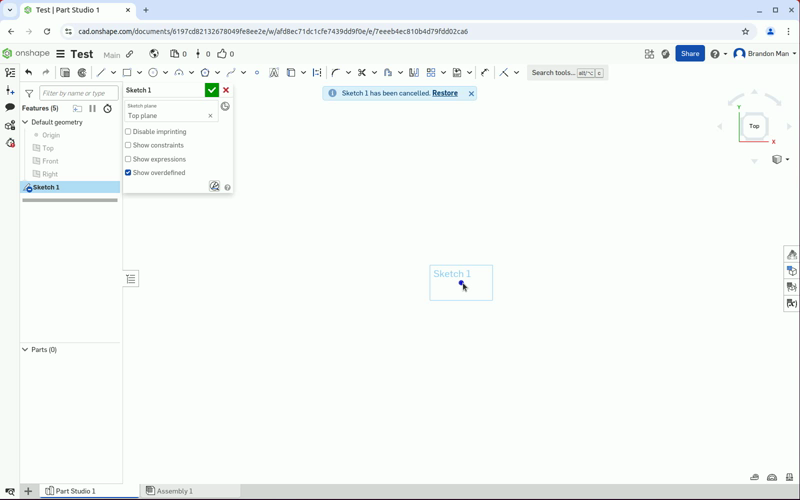
key(c)
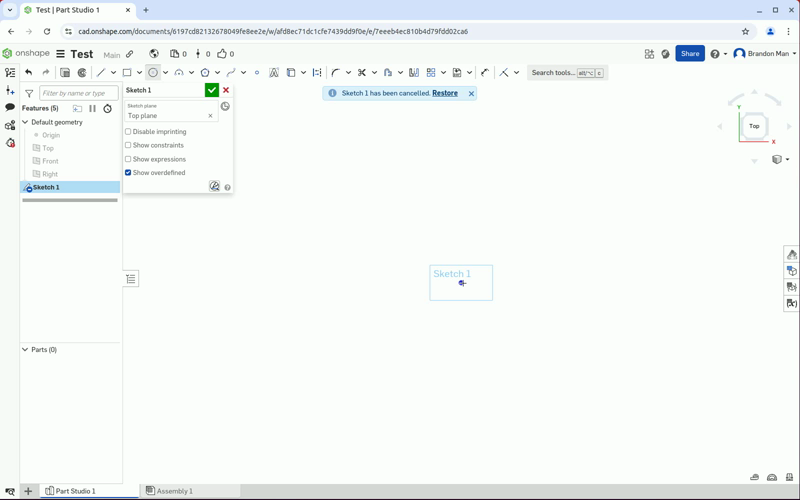
key_down(shift)
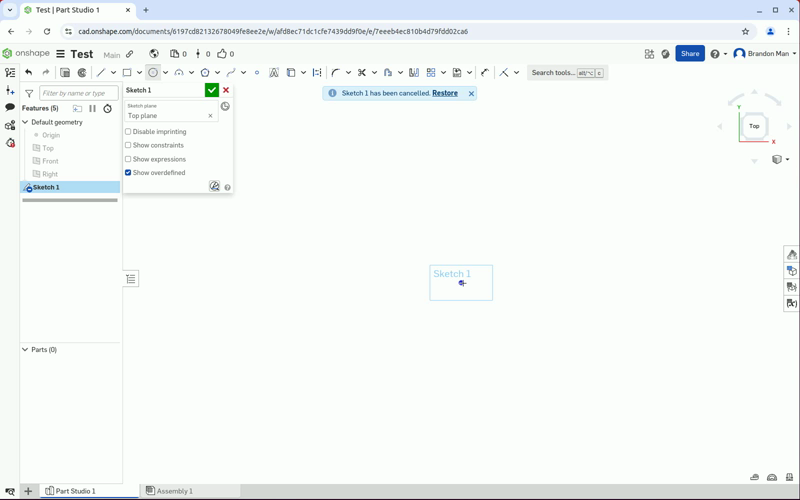
mouse_move(461, 282)
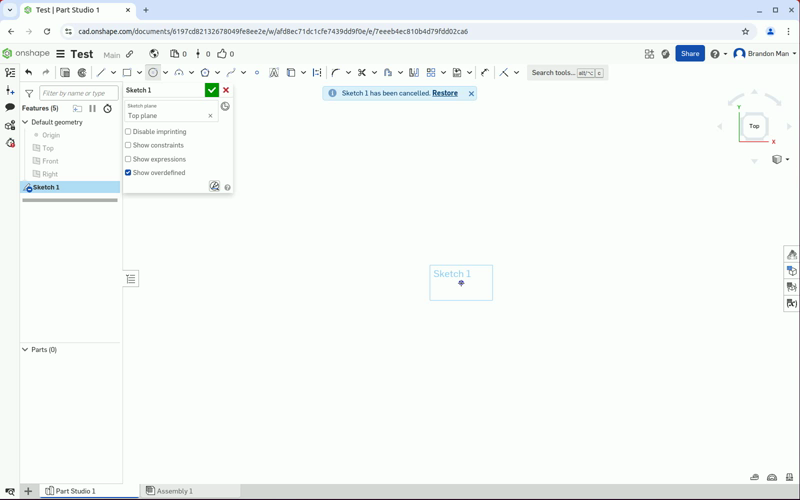
scroll(6)
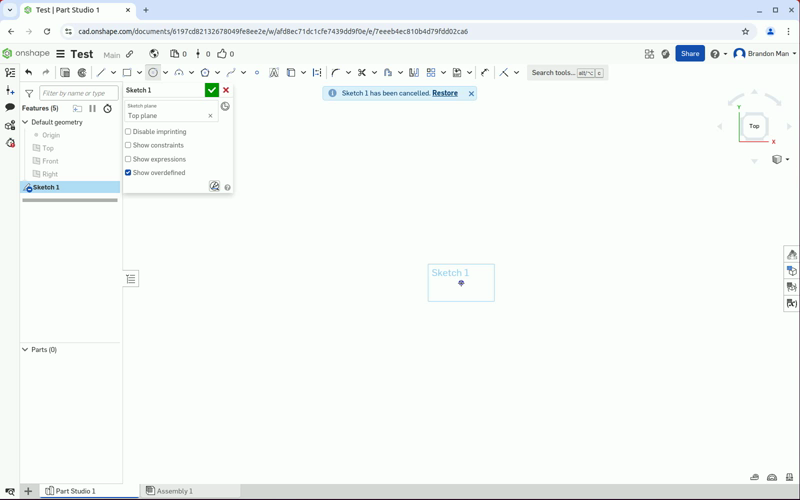
scroll(6)
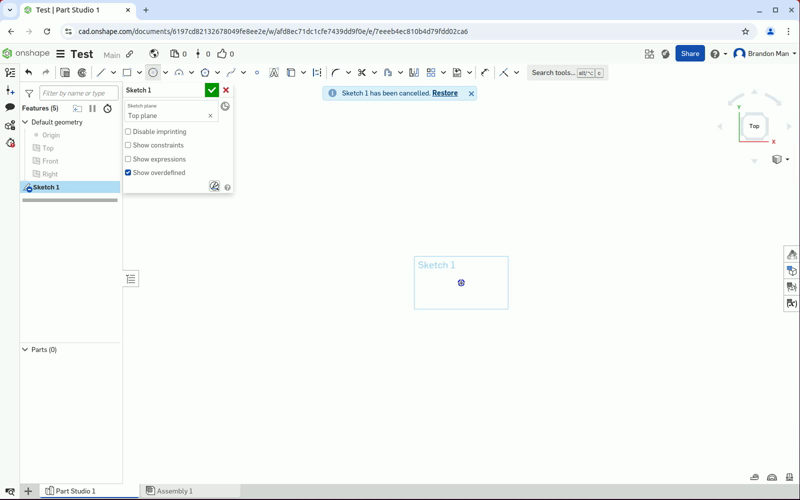
scroll(6)
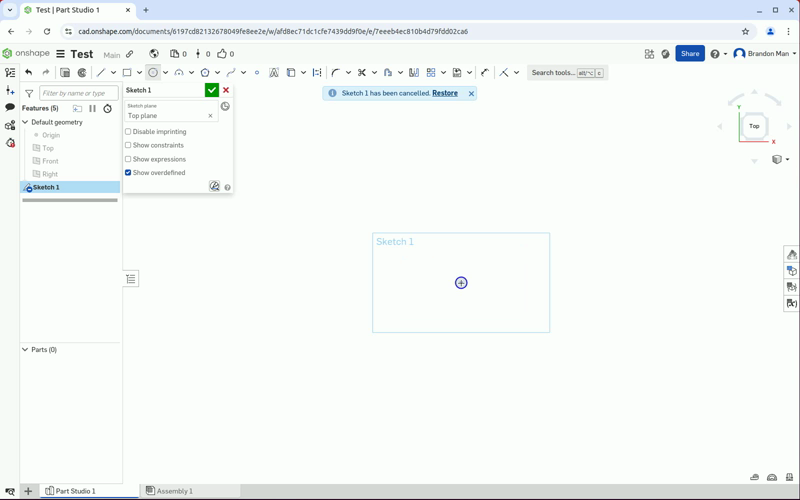
scroll(6)
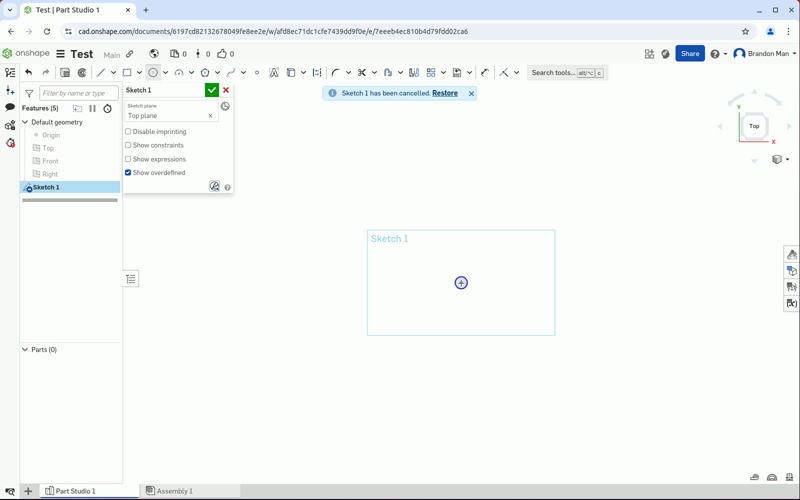
scroll(6)
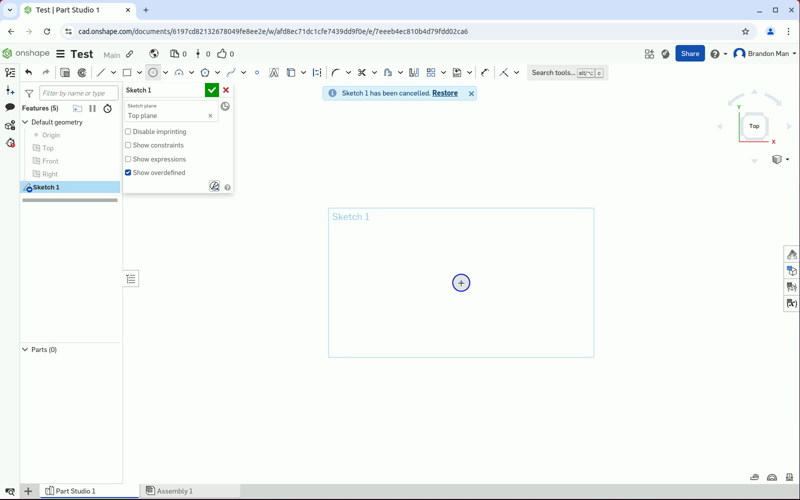
scroll(6)
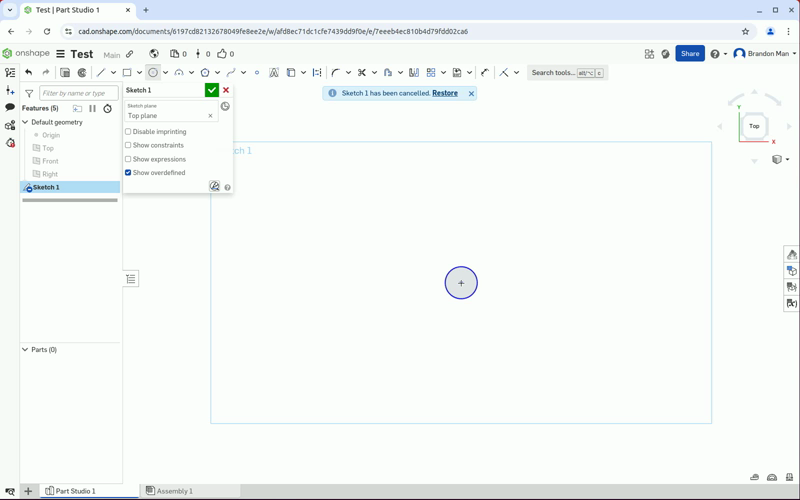
scroll(6)
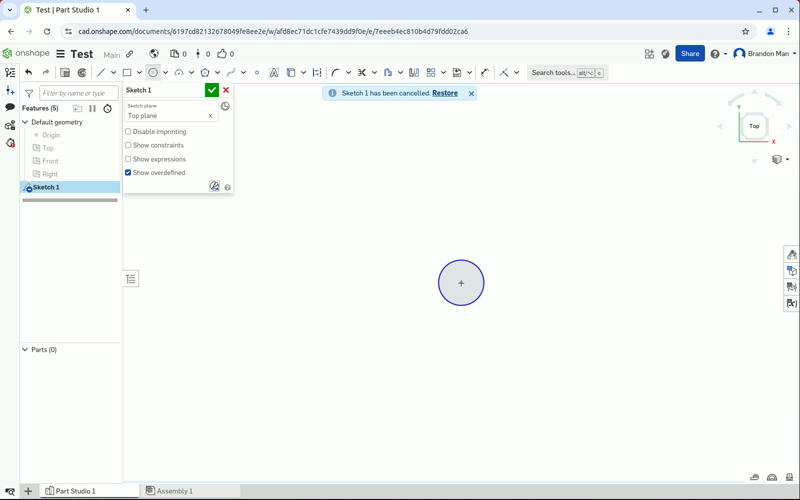
click(461, 282)
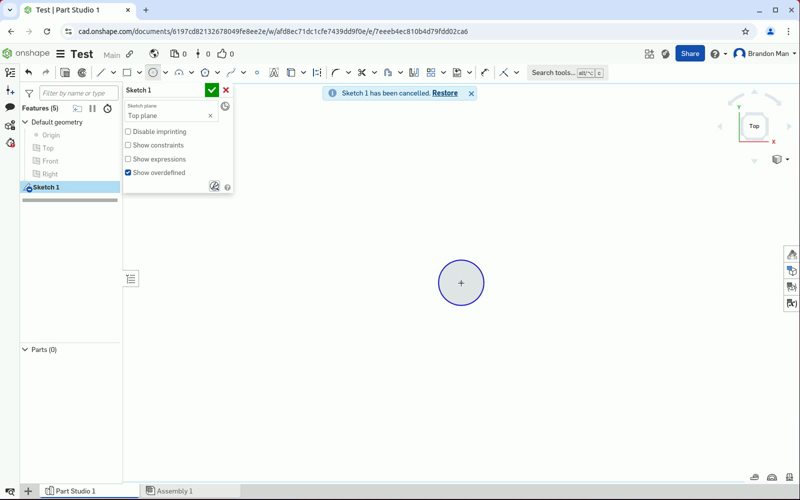
scroll(-6)
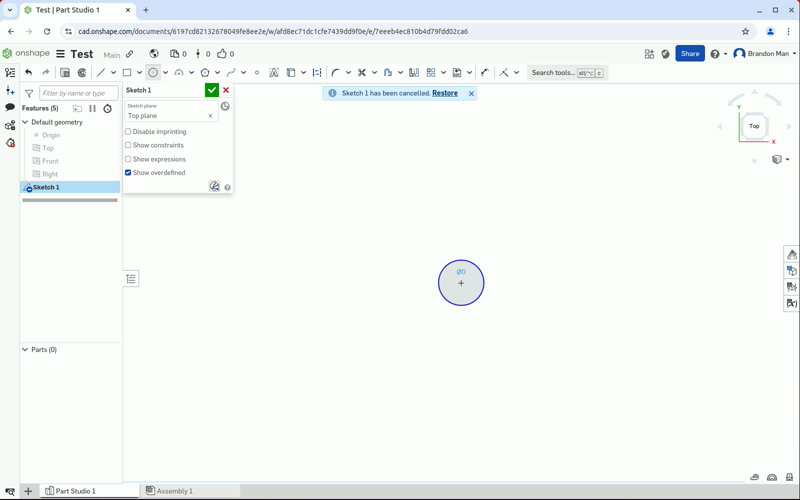
scroll(-6)
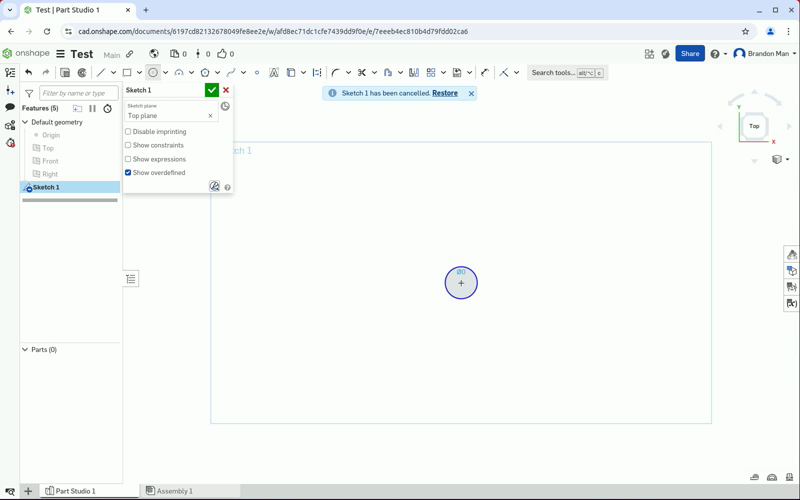
scroll(-6)
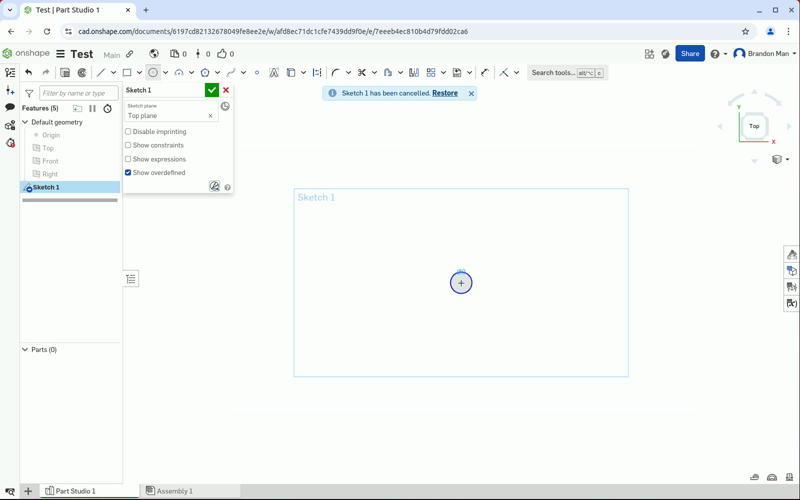
scroll(-6)
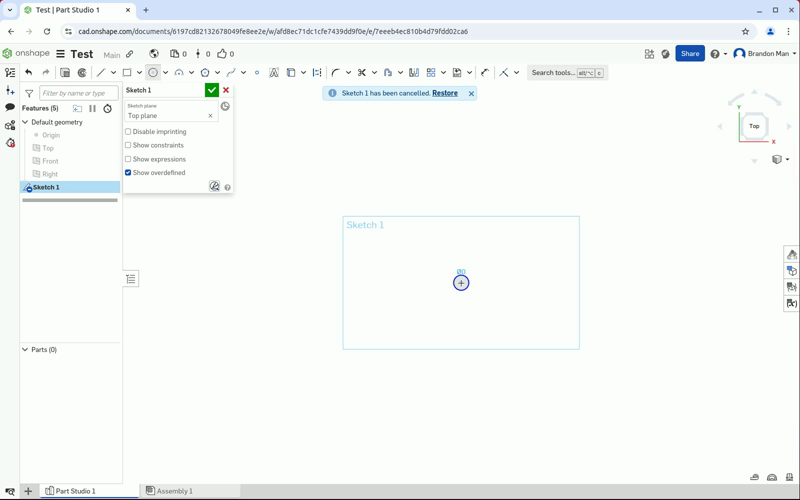
scroll(-6)
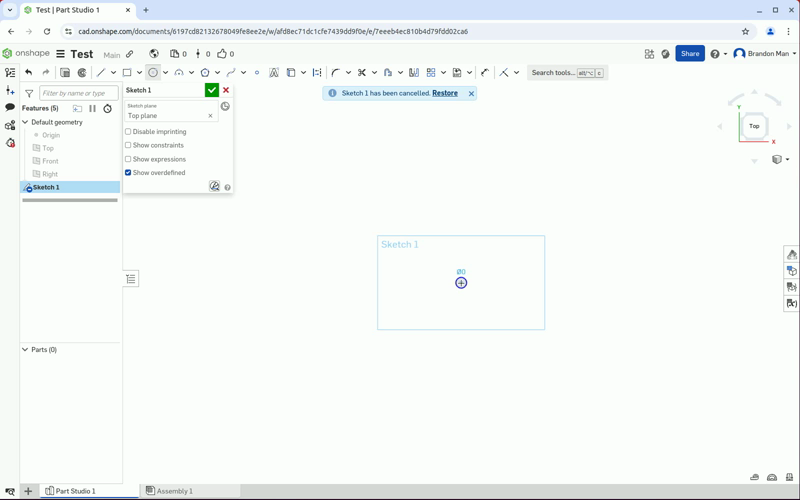
scroll(-6)
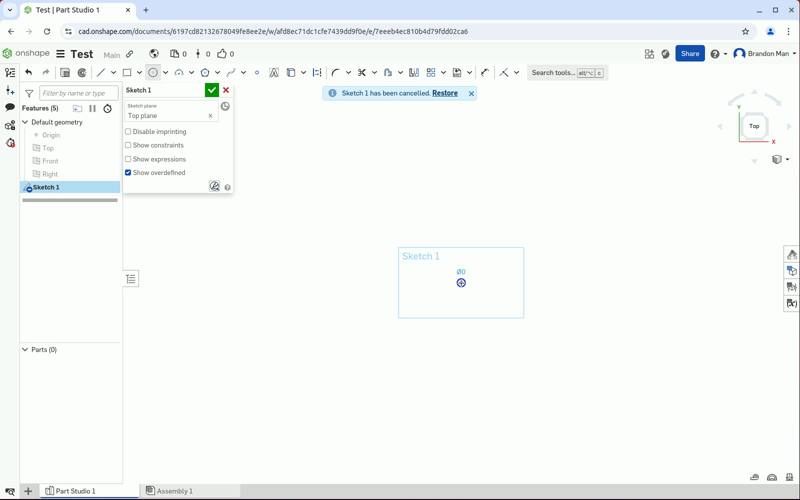
scroll(-6)
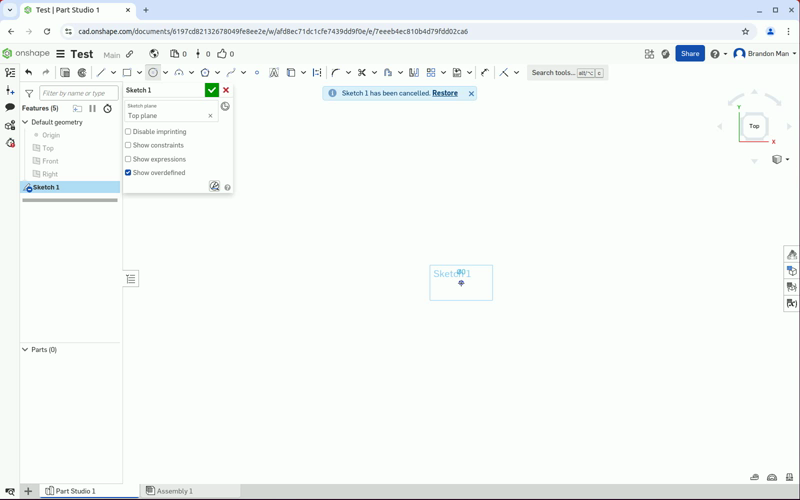
key_up(shift)
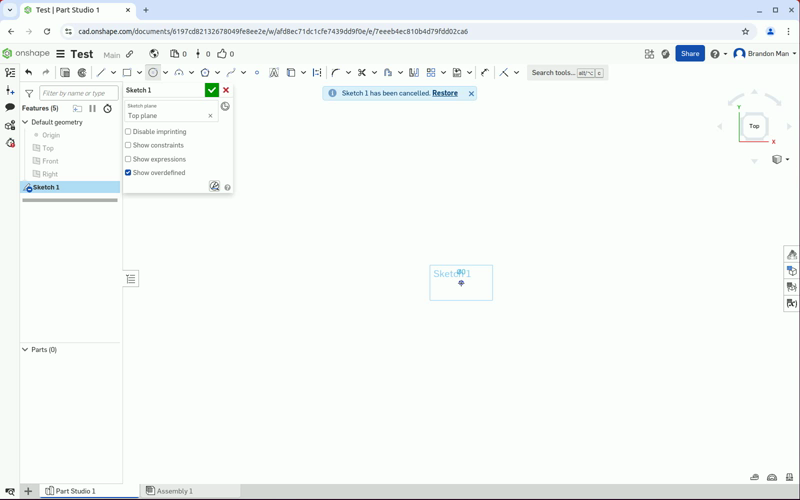
mouse_move(462, 282)
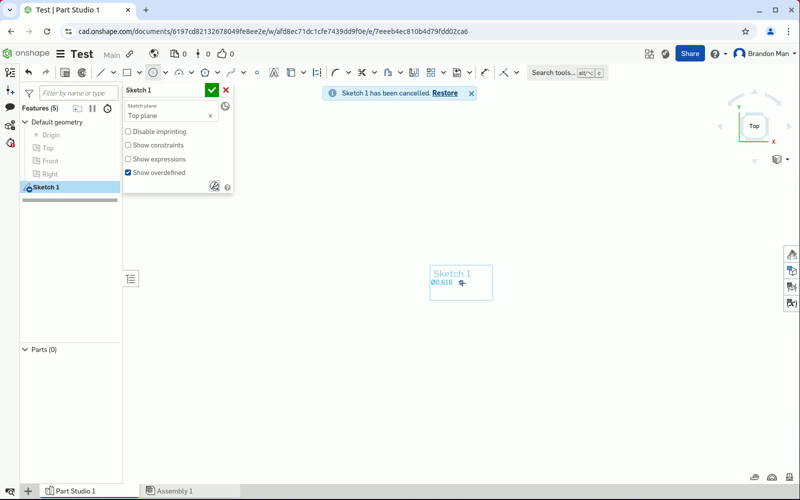
scroll(6)
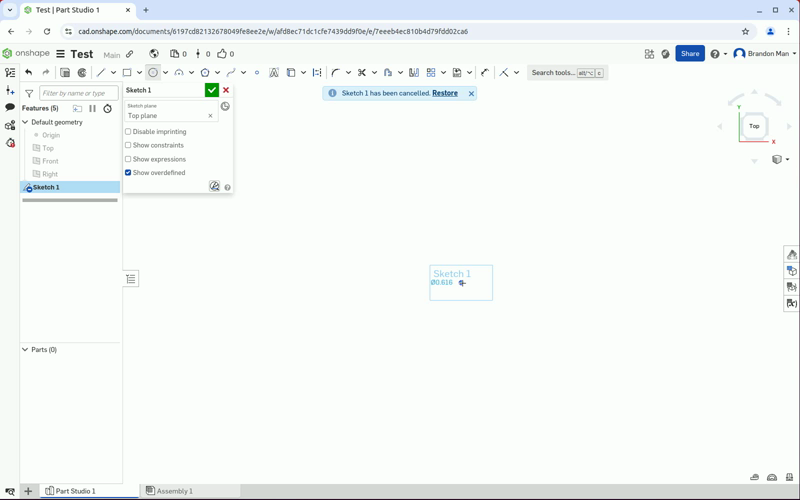
scroll(6)
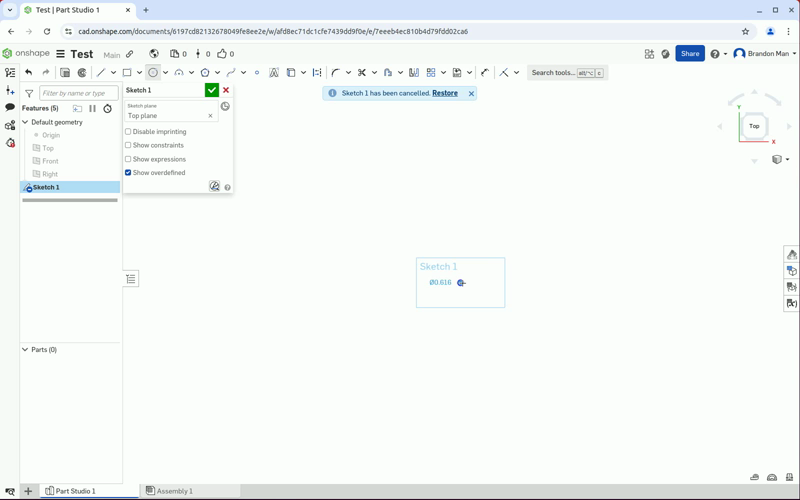
scroll(6)
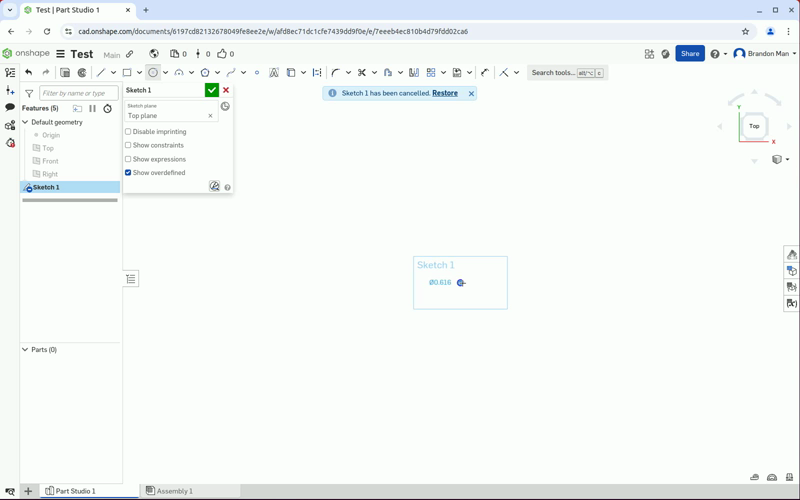
scroll(6)
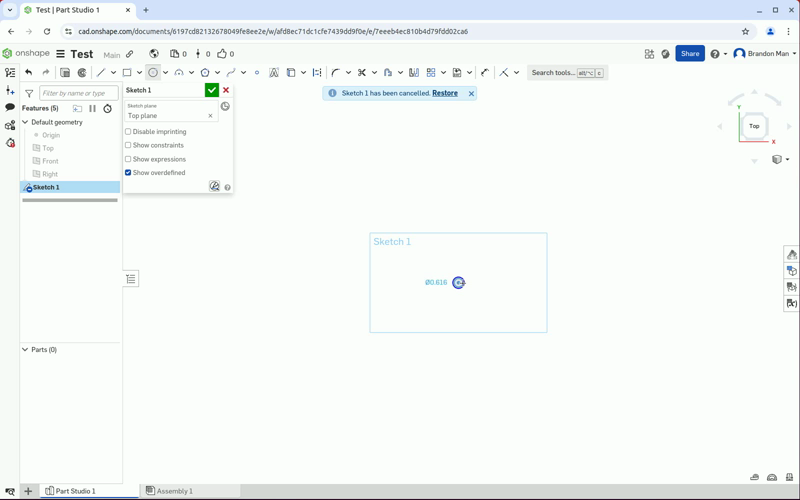
scroll(6)
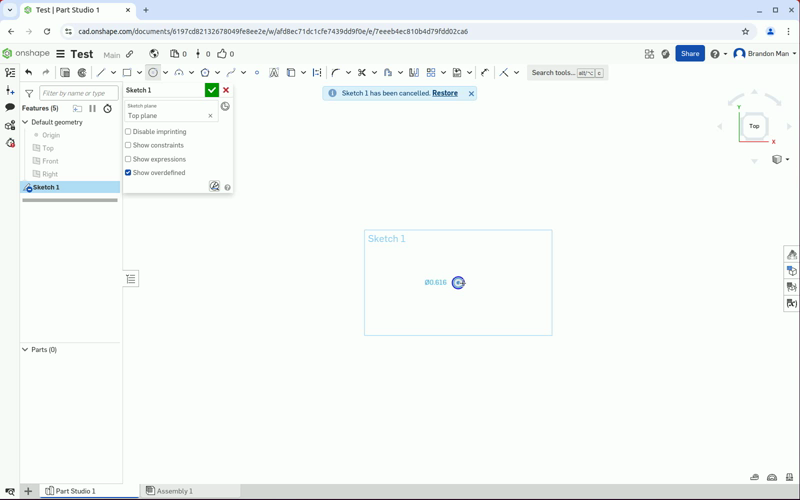
scroll(6)
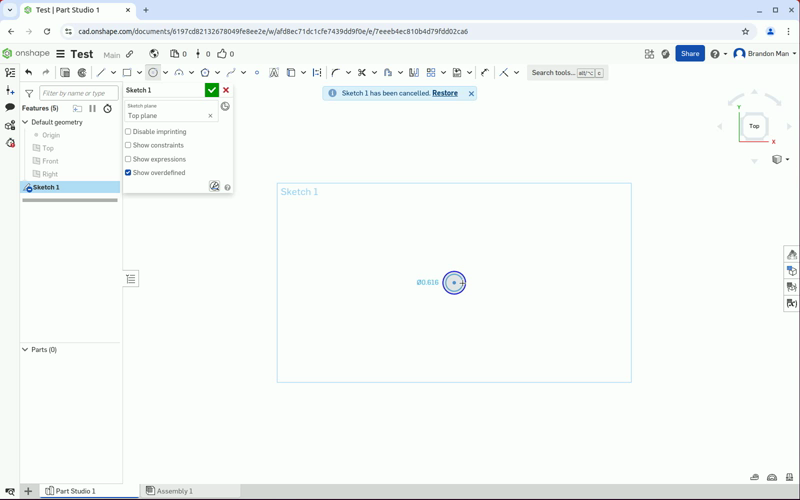
scroll(6)
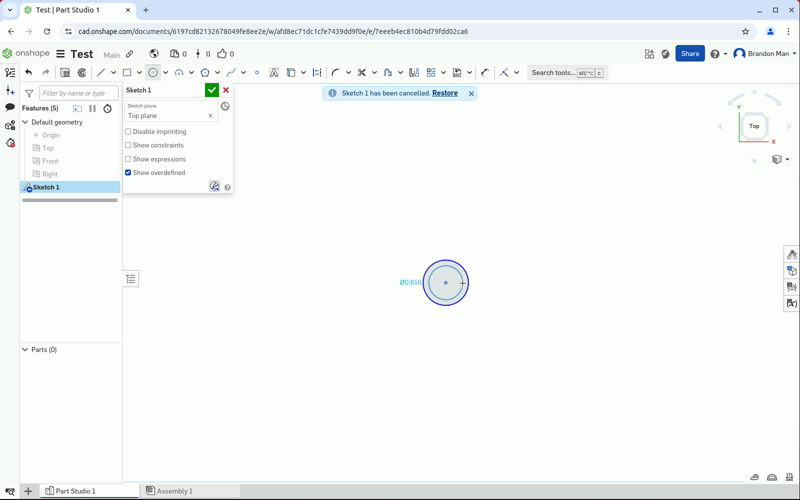
click(462, 282)
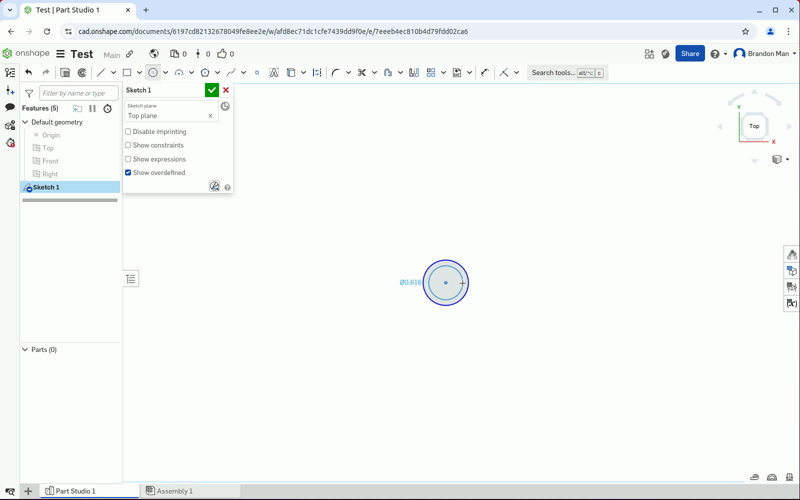
scroll(-6)
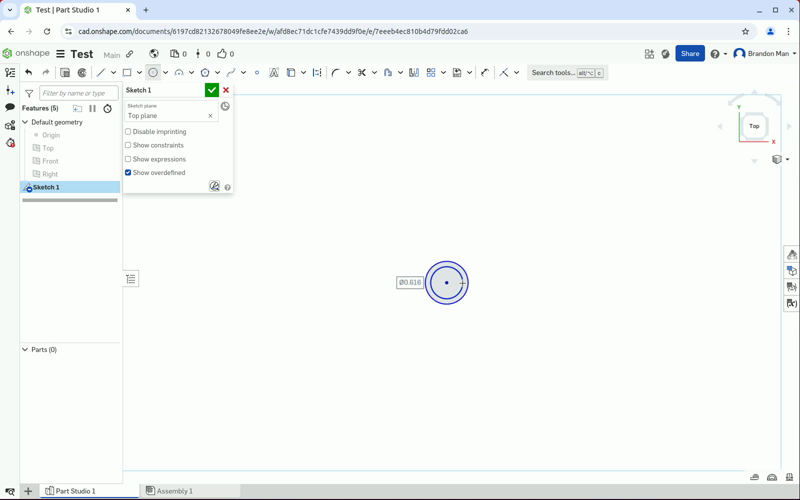
scroll(-6)
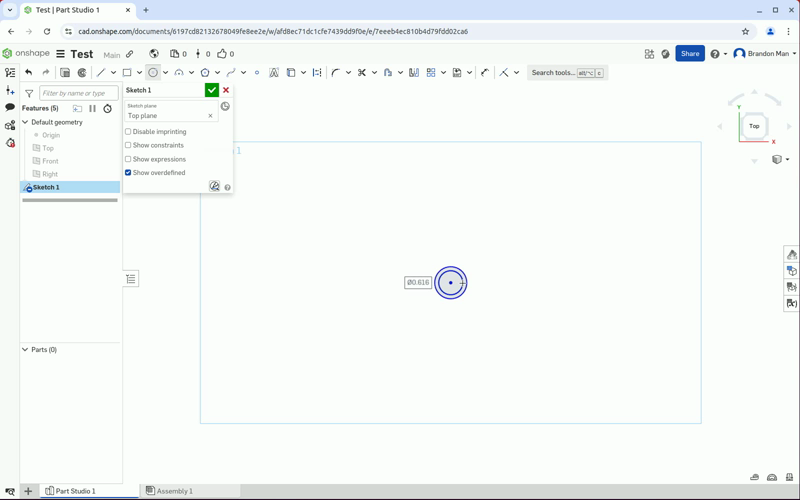
scroll(-6)
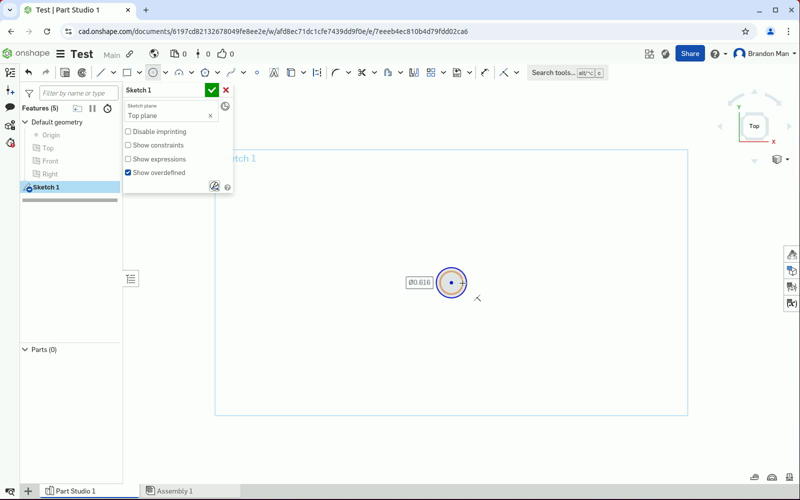
scroll(-6)
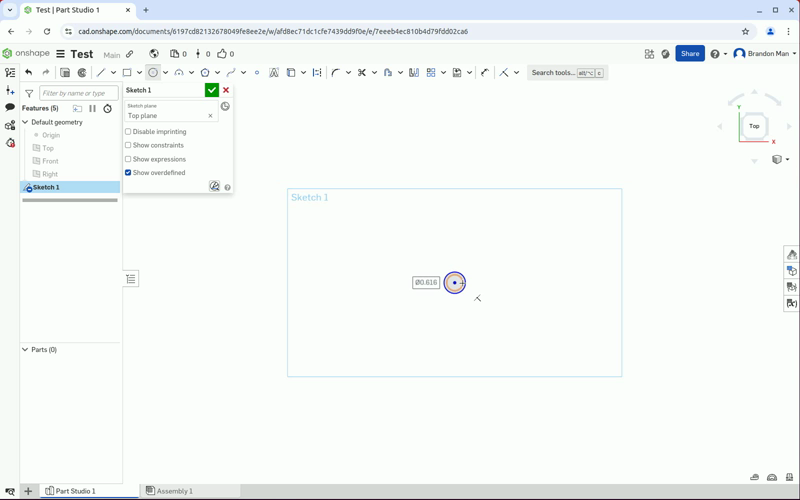
scroll(-6)
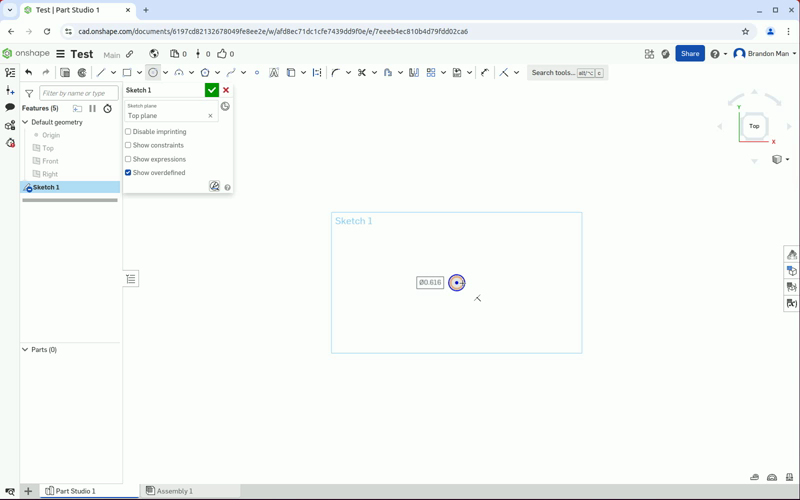
scroll(-6)
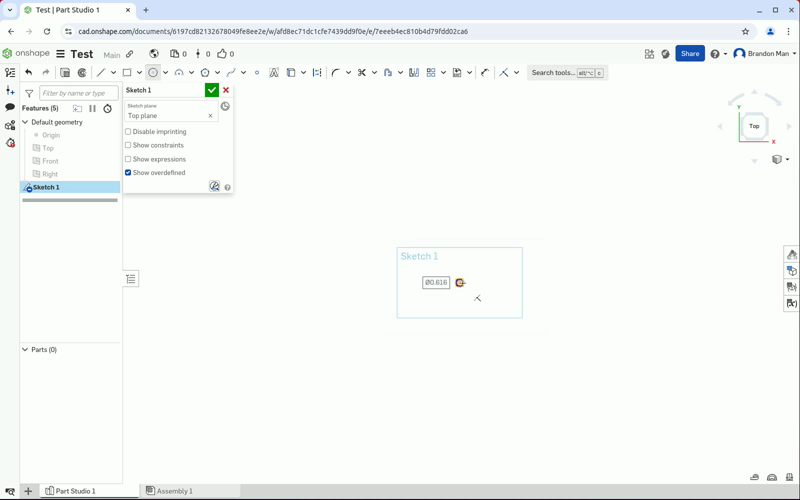
scroll(-6)
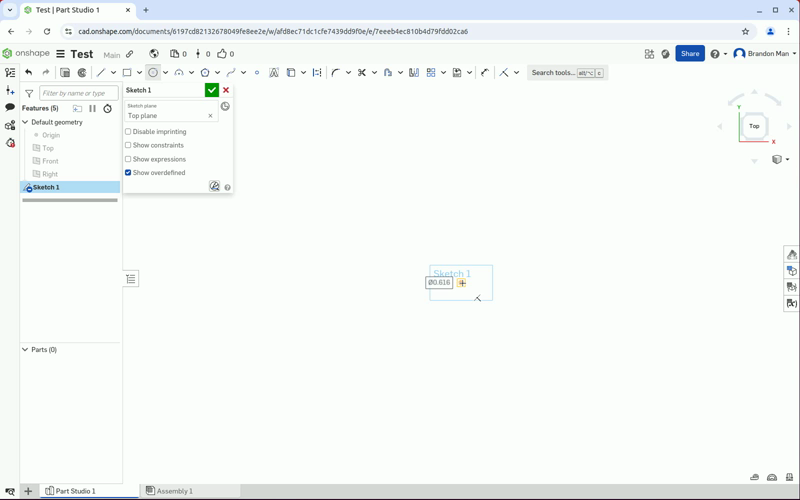
key(esc)
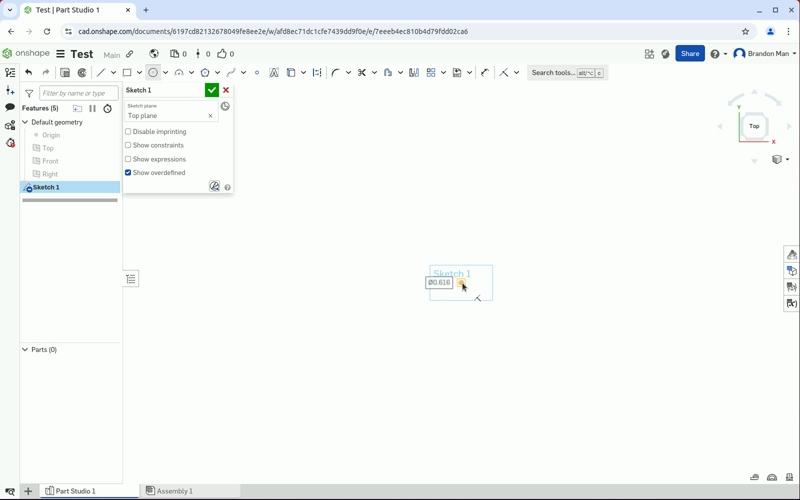
mouse_move(462, 284)
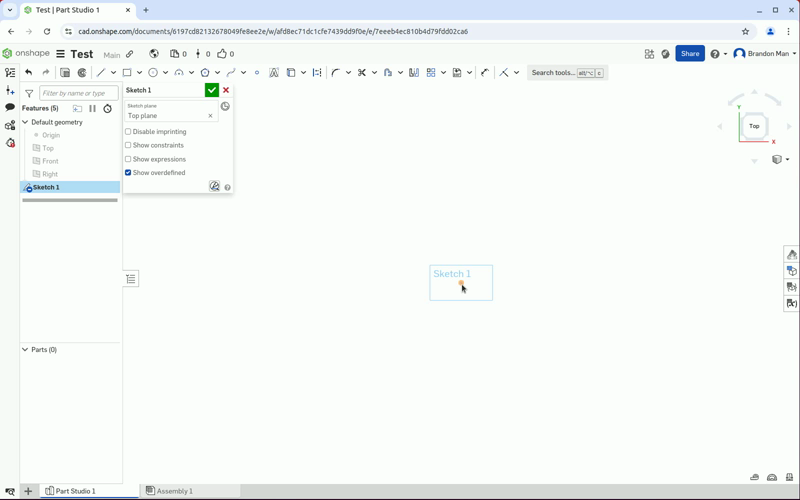
scroll(6)
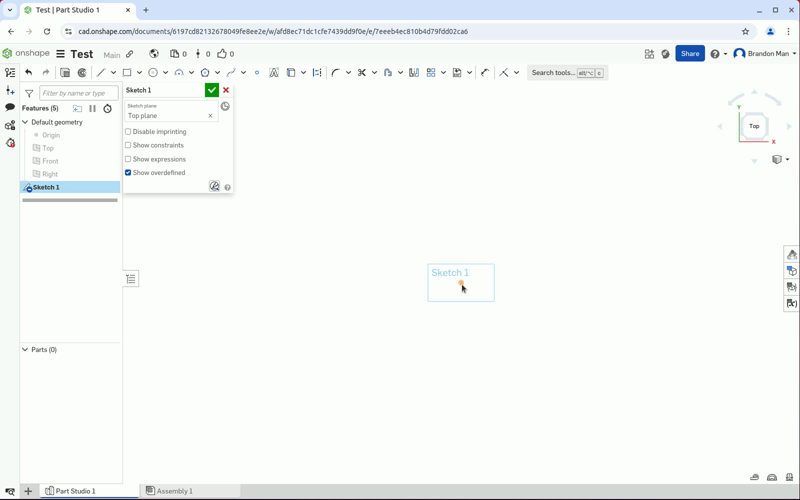
scroll(6)
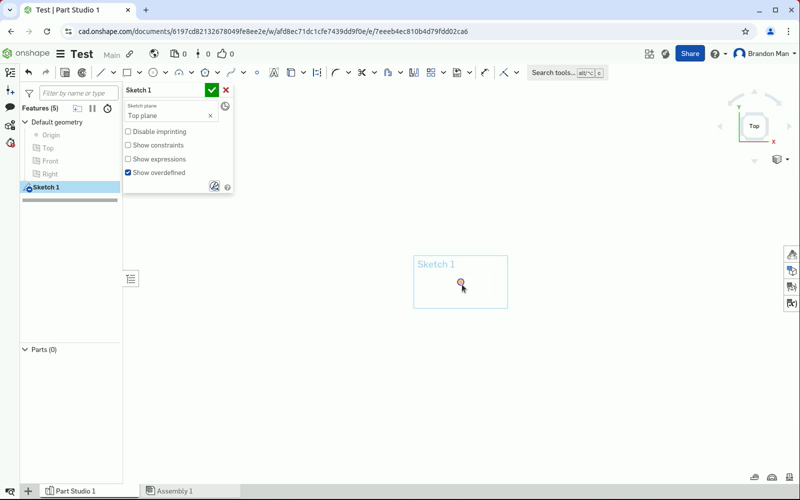
scroll(6)
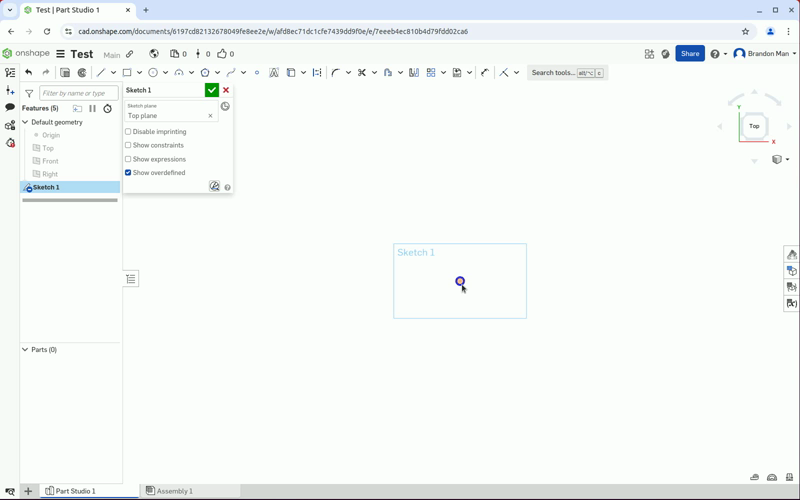
scroll(6)
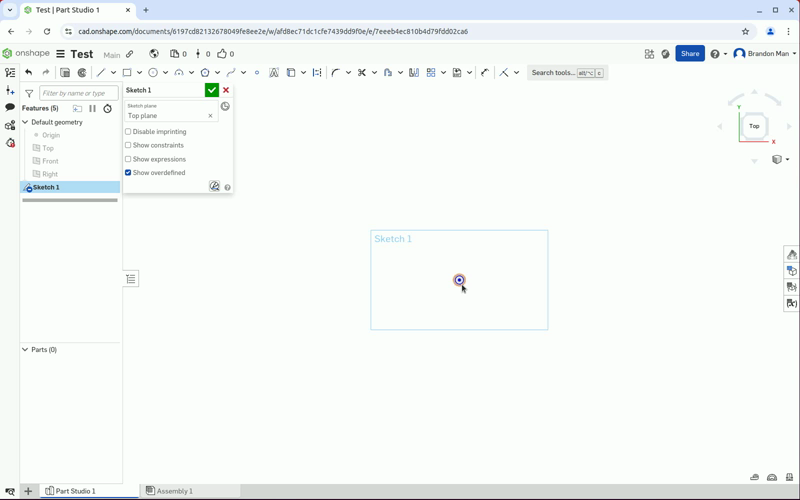
scroll(6)
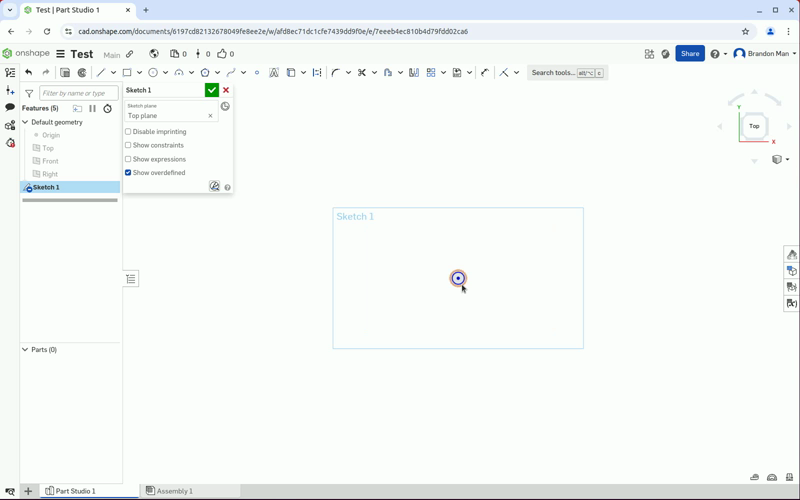
scroll(6)
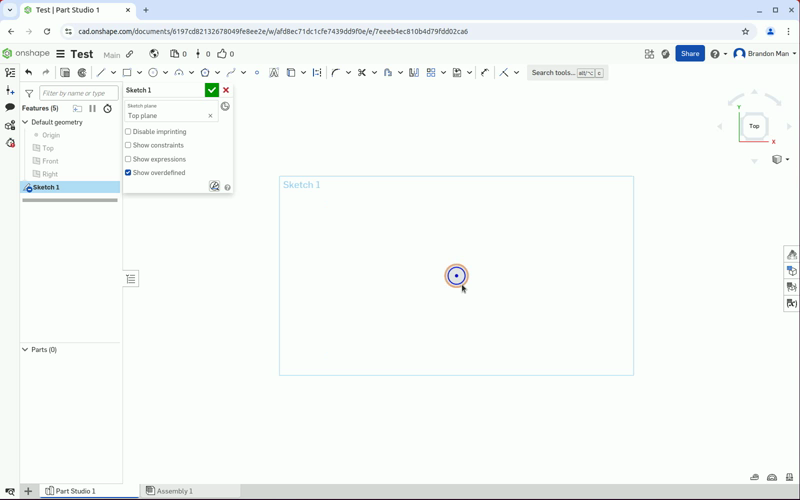
scroll(6)
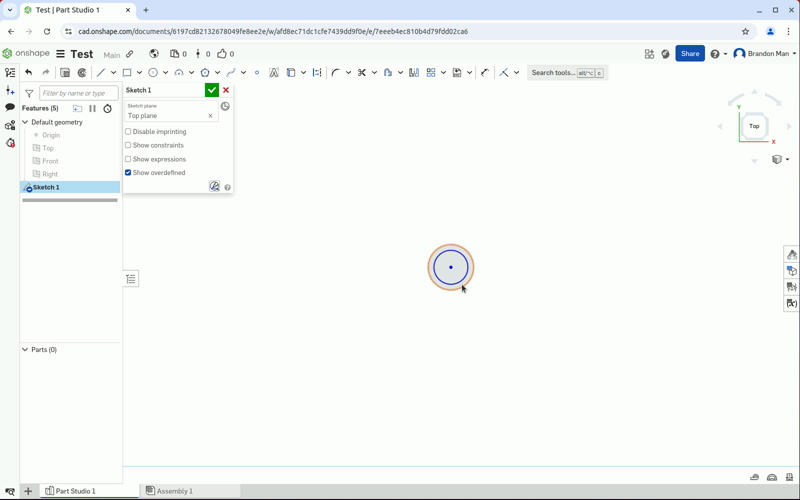
click(462, 284)
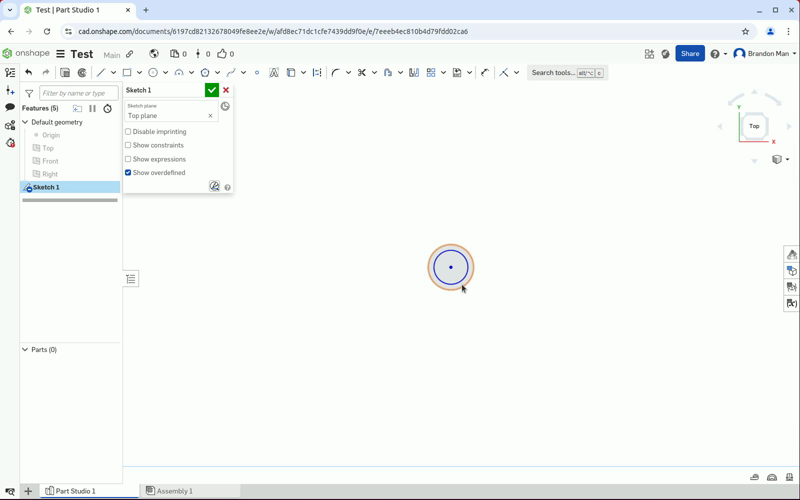
scroll(-6)
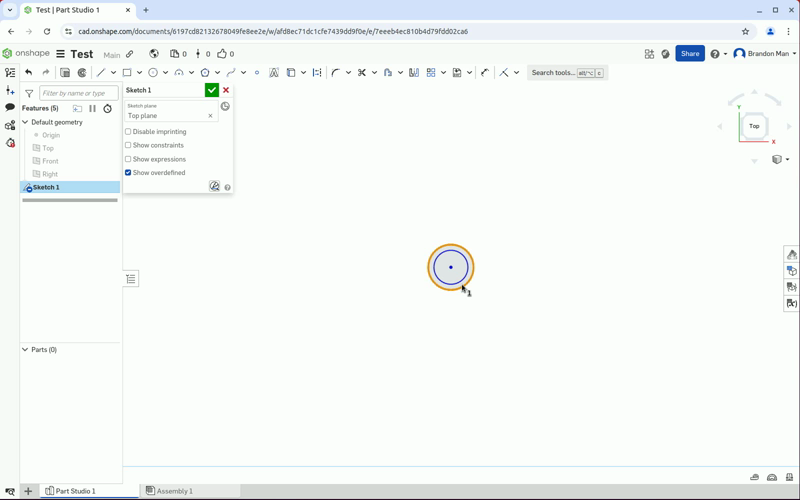
scroll(-6)
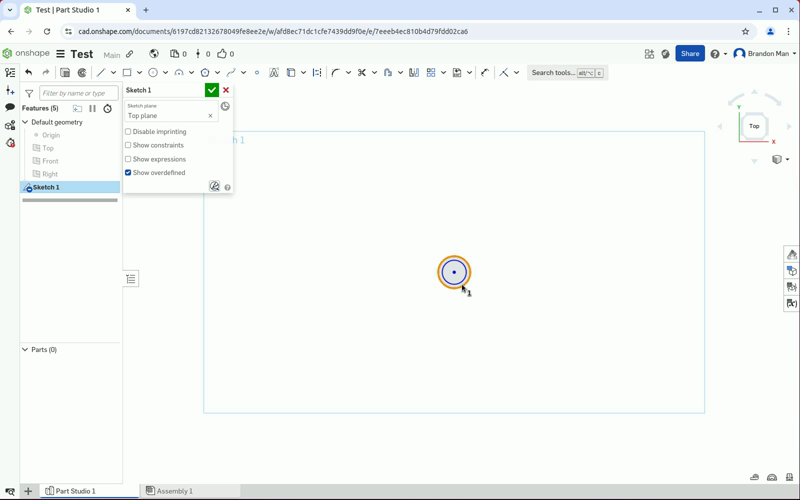
scroll(-6)
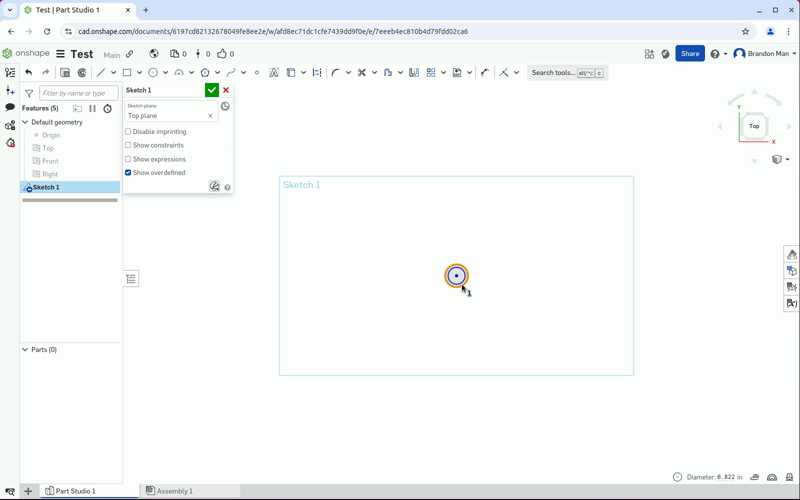
scroll(-6)
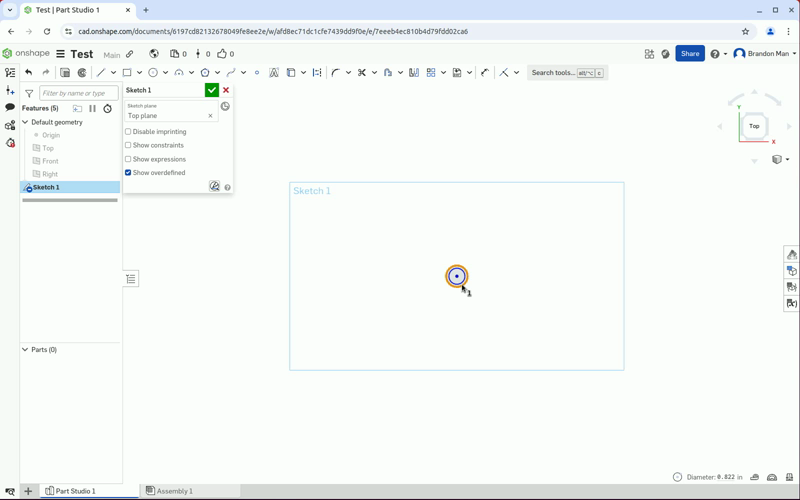
scroll(-6)
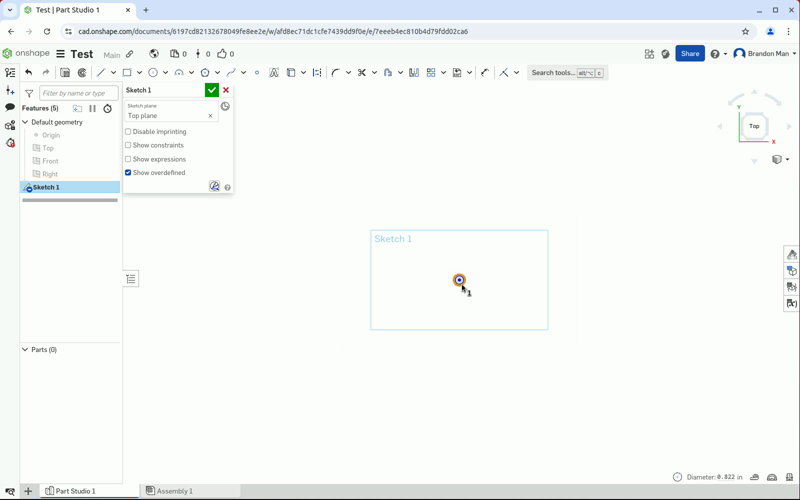
scroll(-6)
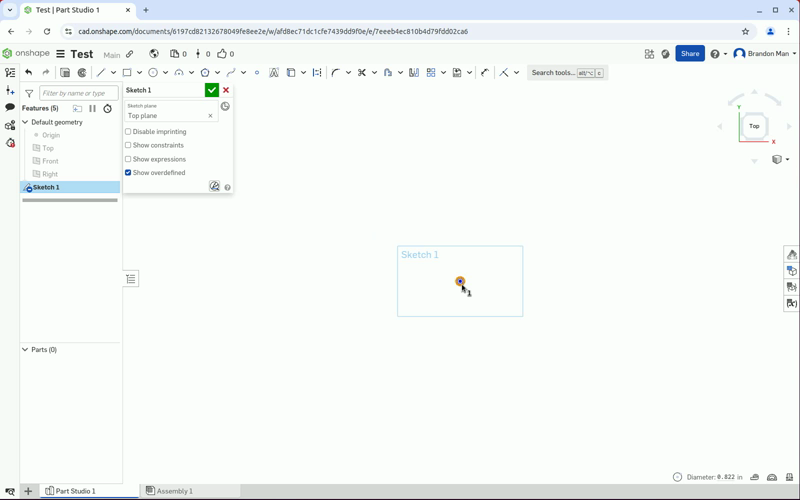
scroll(-6)
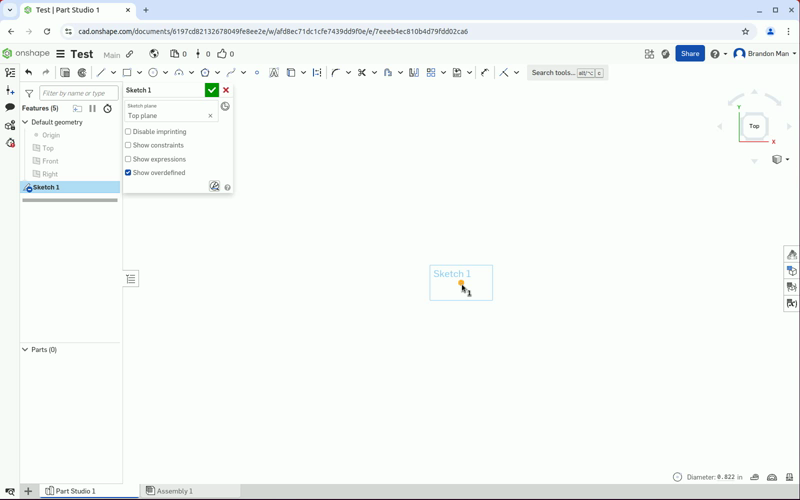
mouse_move(73, 352)
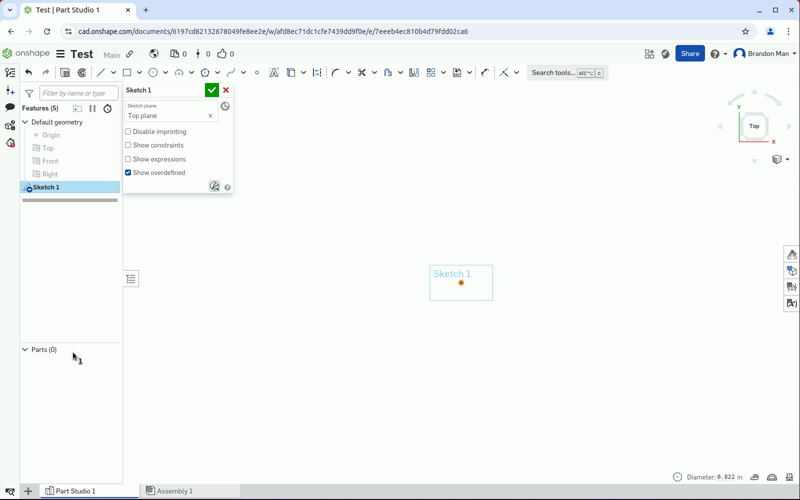
key(shift+y)
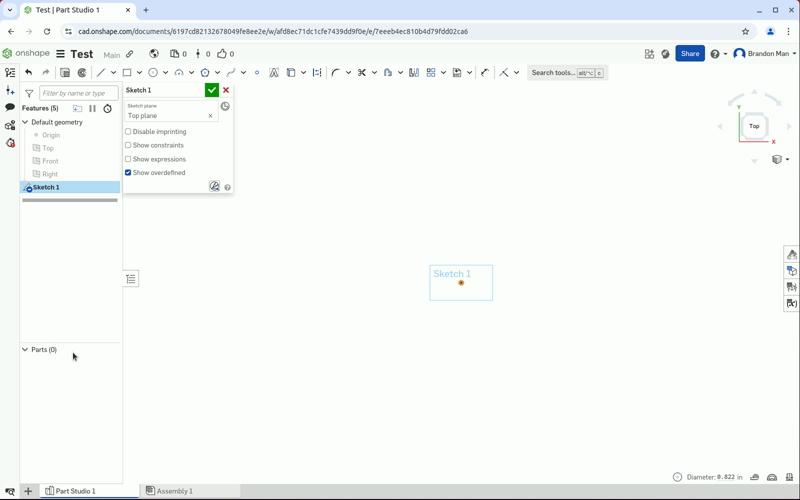
key(shift+e)
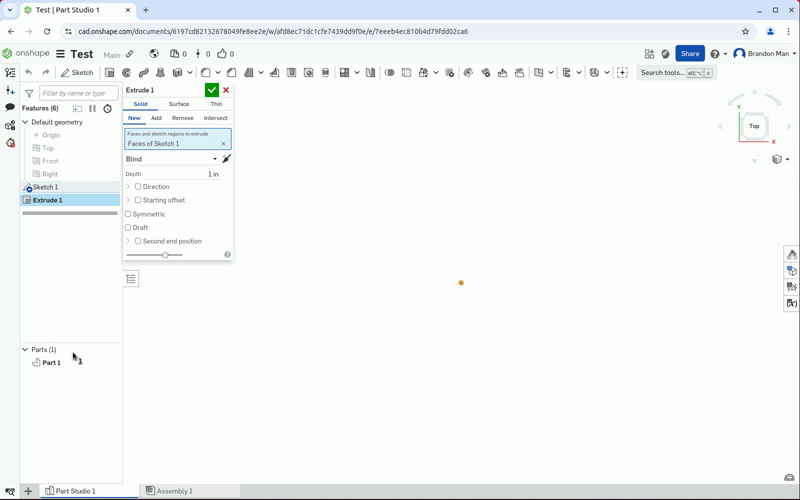
mouse_move(143, 106)
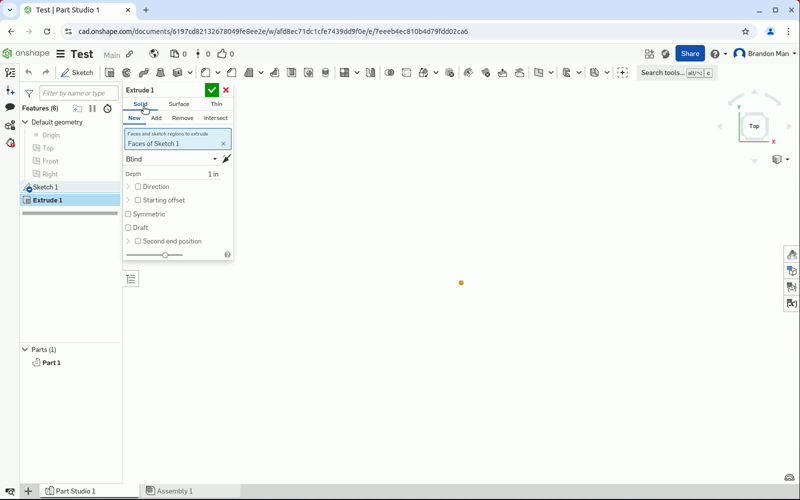
click(143, 106)
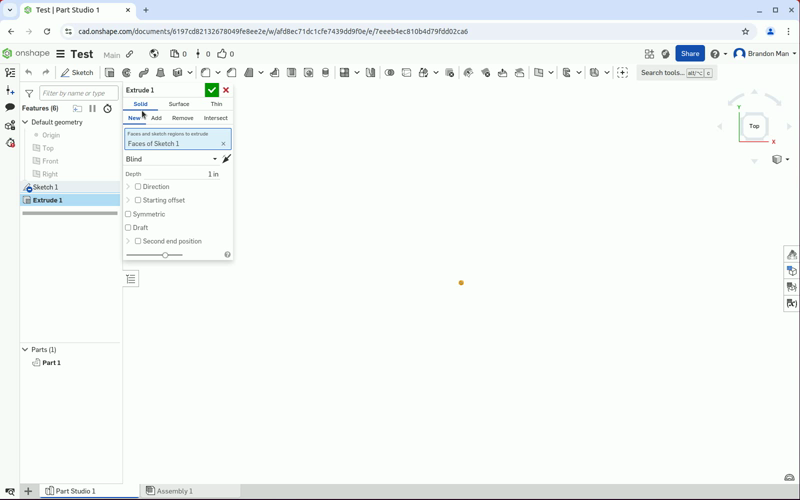
mouse_move(137, 120)
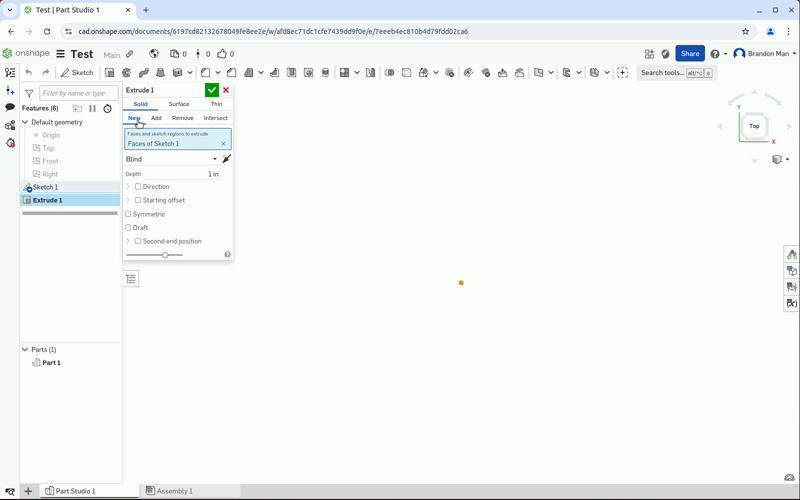
click(137, 120)
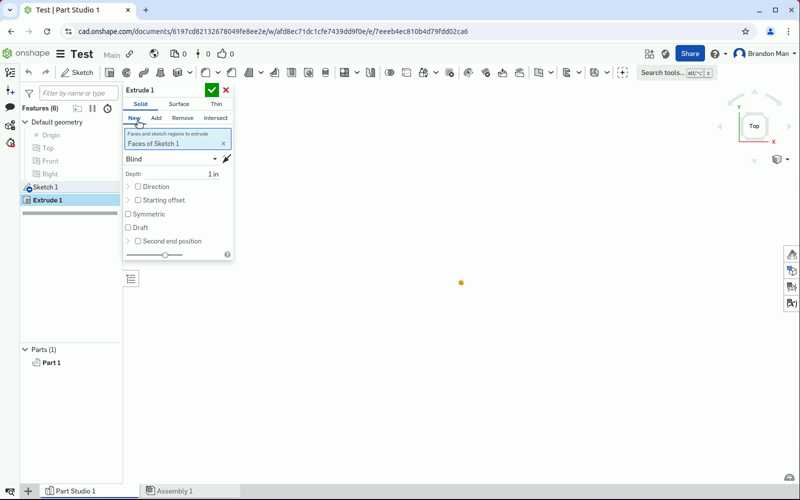
key(tab, 4)
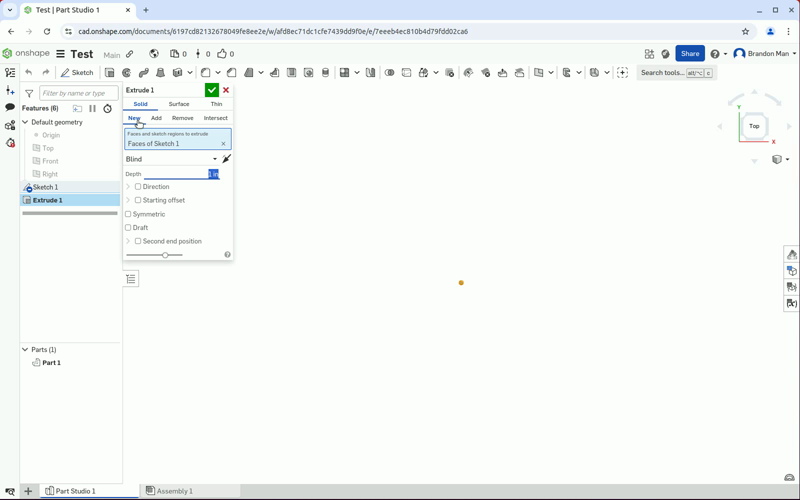
text(23.108)
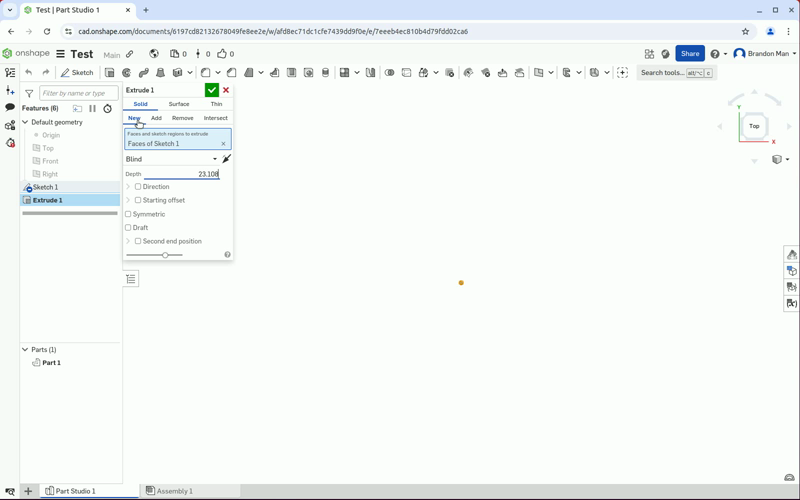
key(enter)
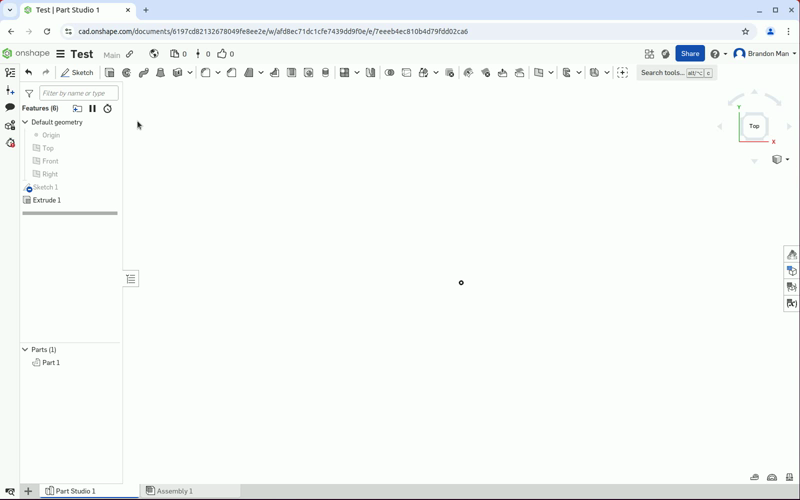
key(shift+h)
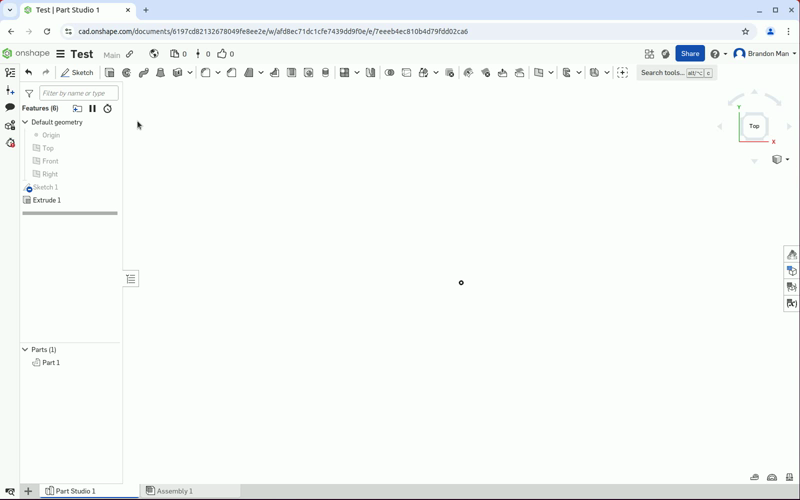
key(shift+h)
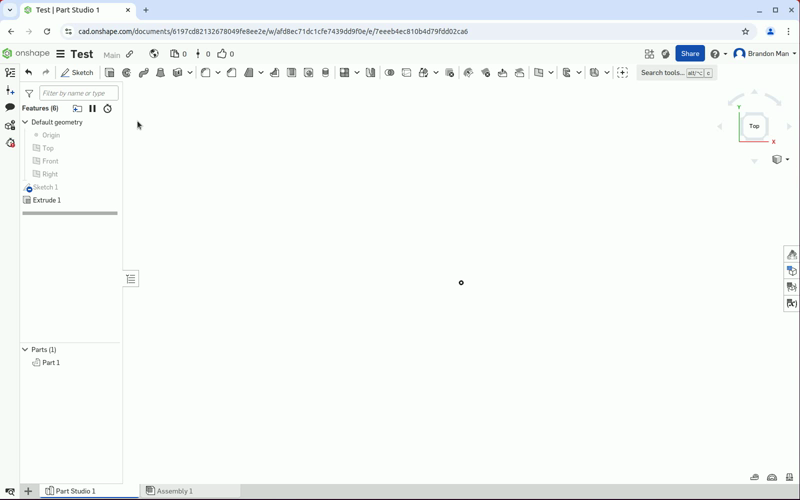
mouse_move(73, 189)
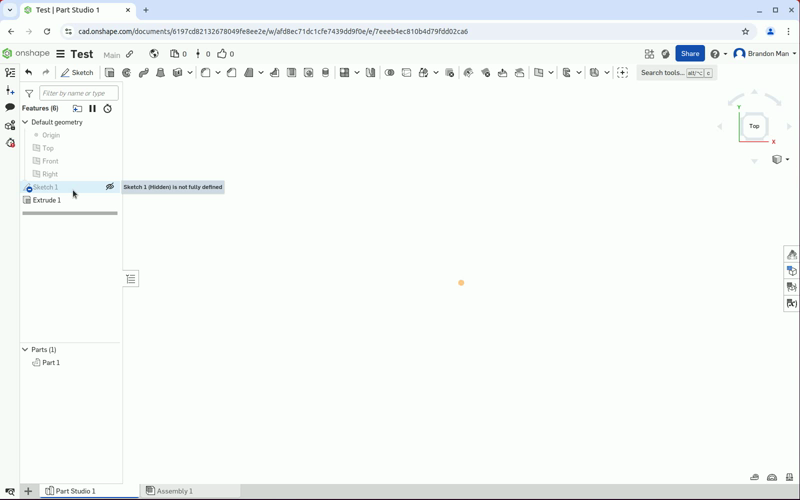
click(73, 189)
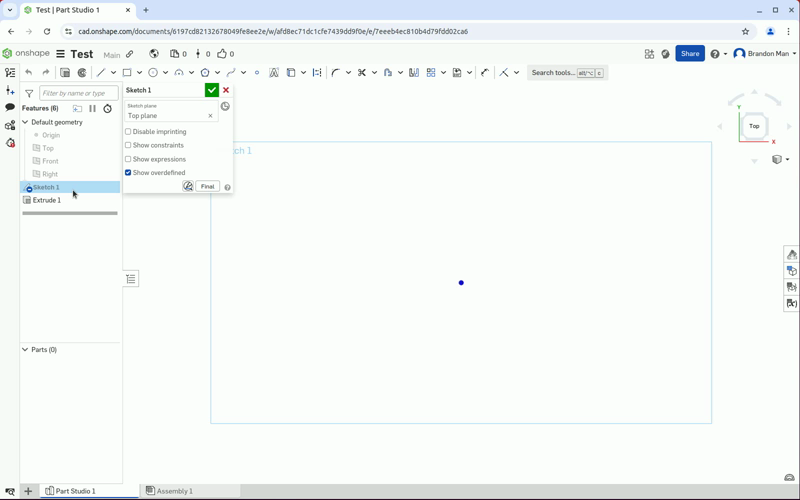
mouse_move(229, 92)
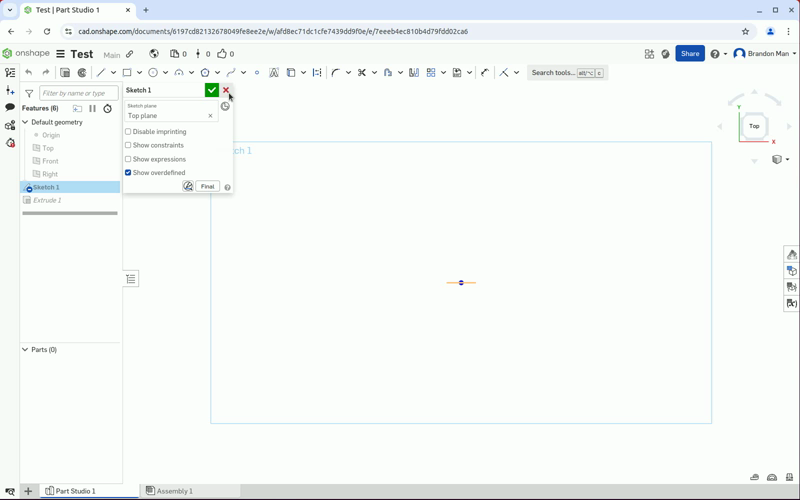
click(229, 92)
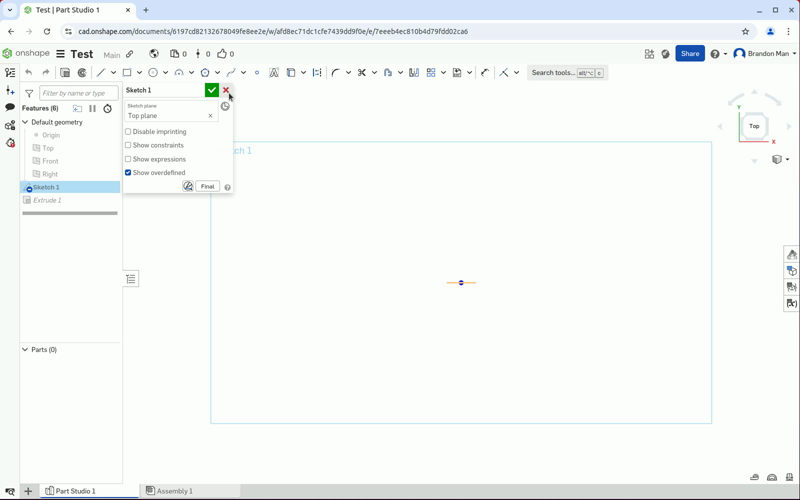
key(shift+s)
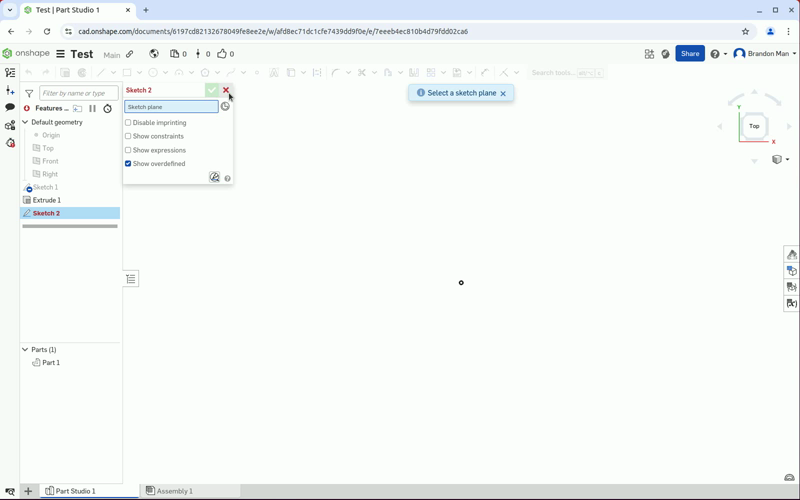
mouse_move(73, 150)
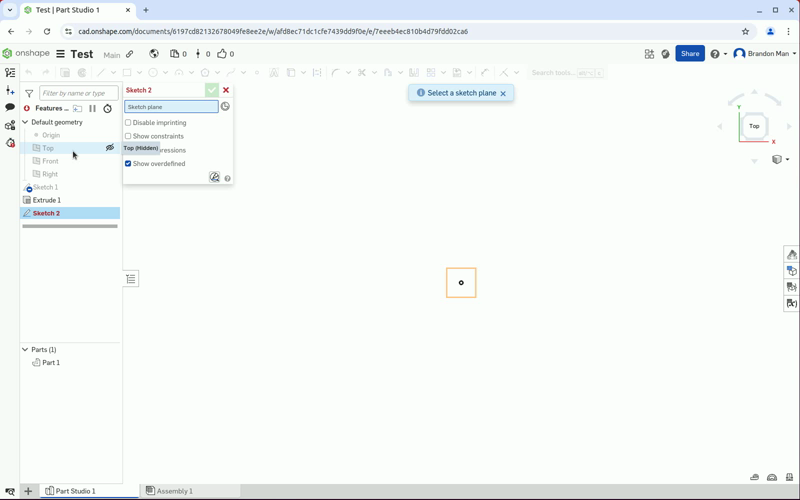
click(73, 150)
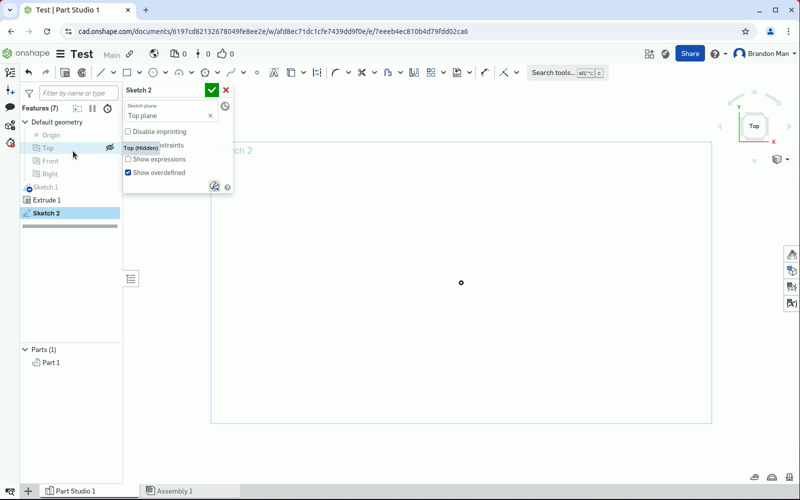
mouse_move(73, 352)
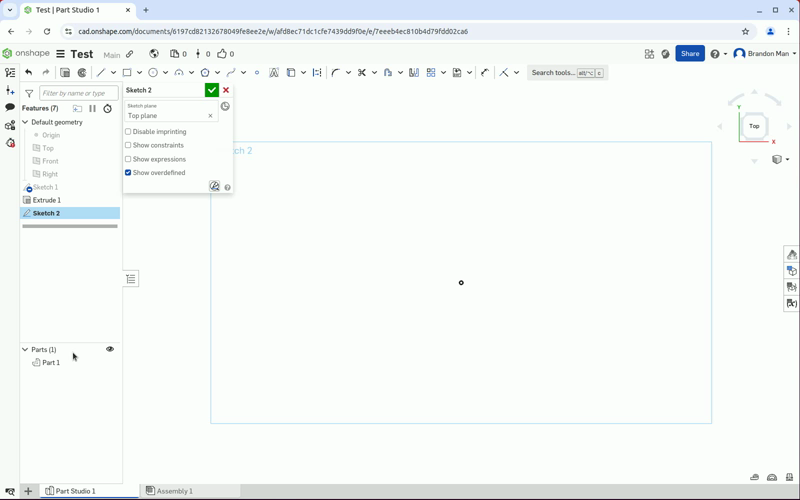
key(y)
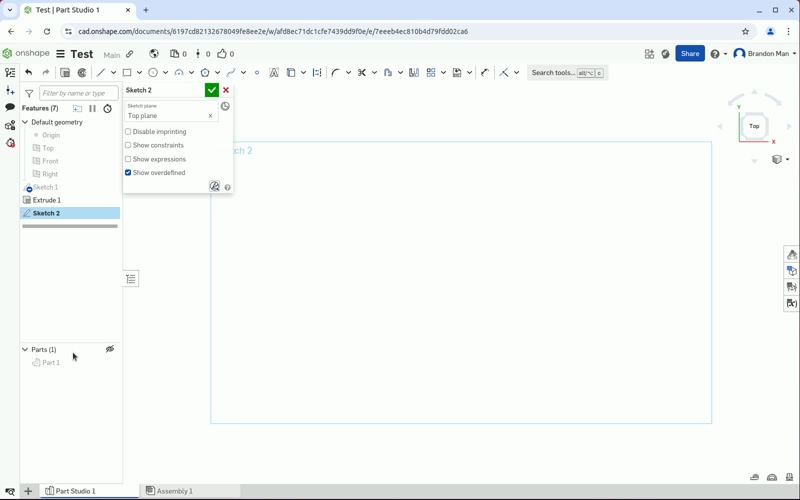
key(c)
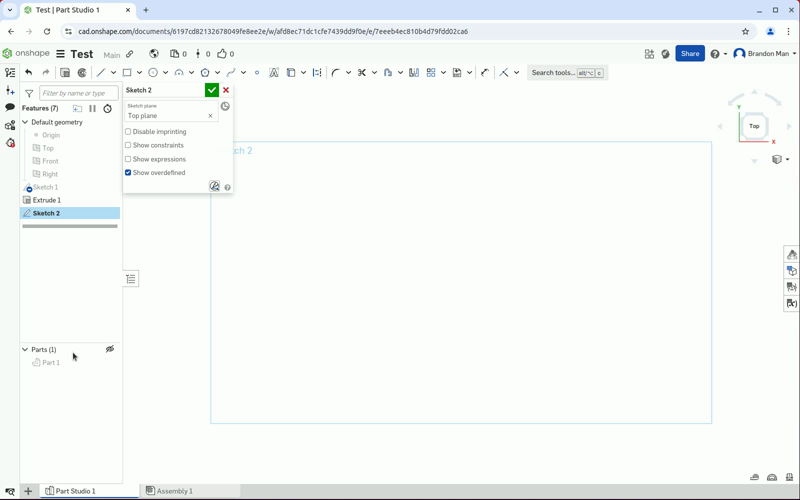
key_down(shift)
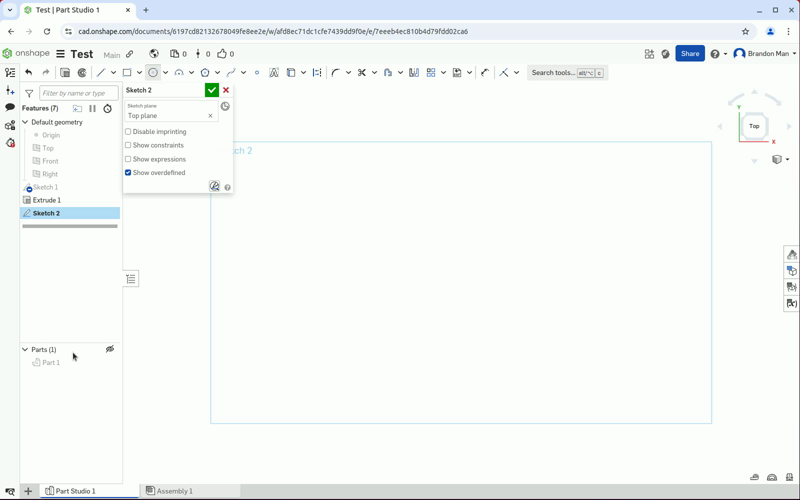
mouse_move(461, 278)
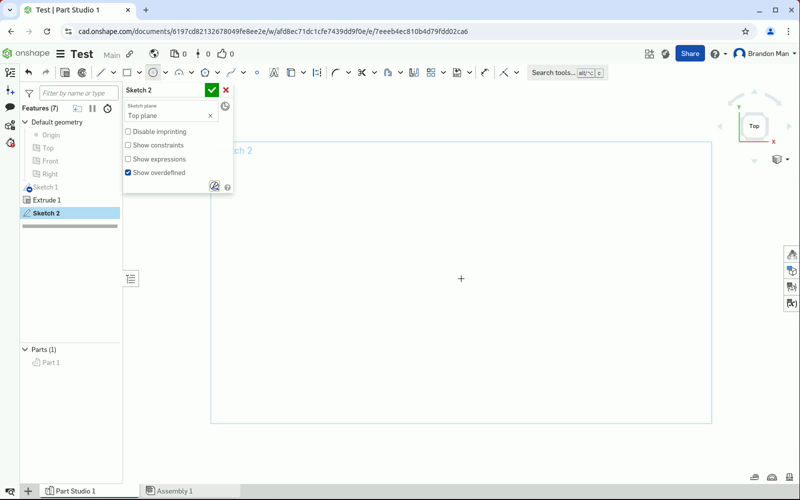
click(461, 278)
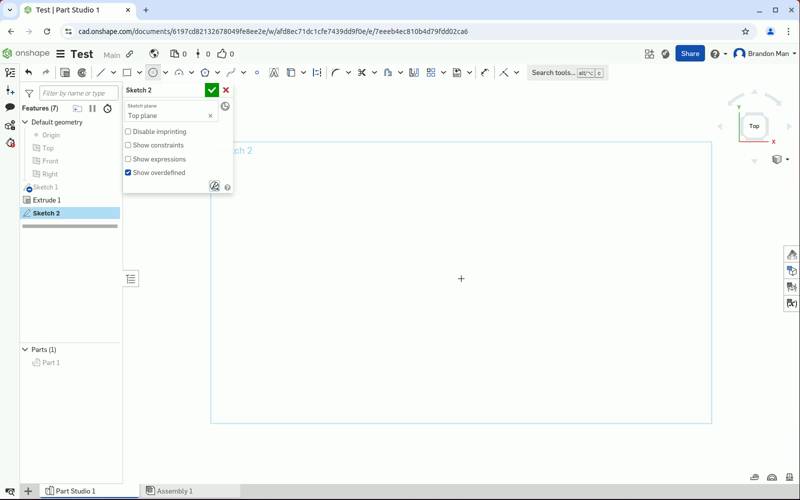
key_up(shift)
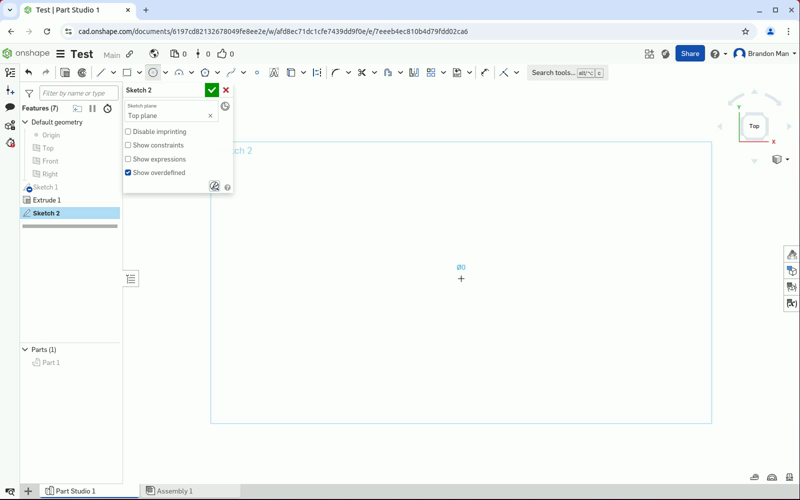
mouse_move(463, 278)
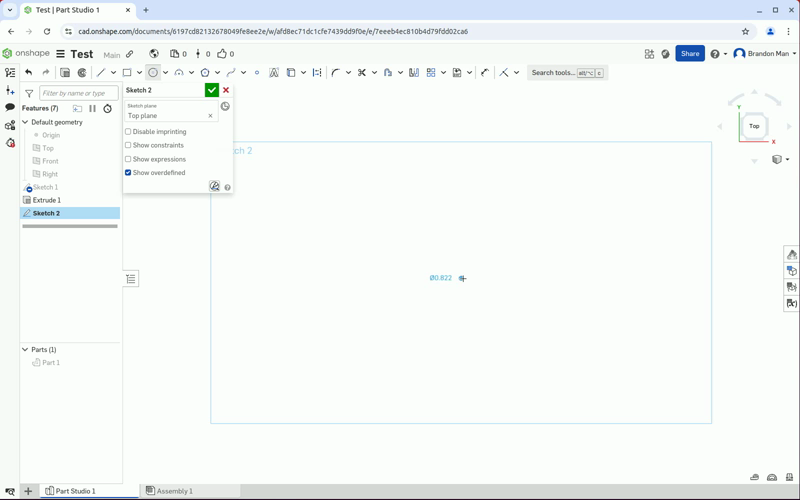
scroll(6)
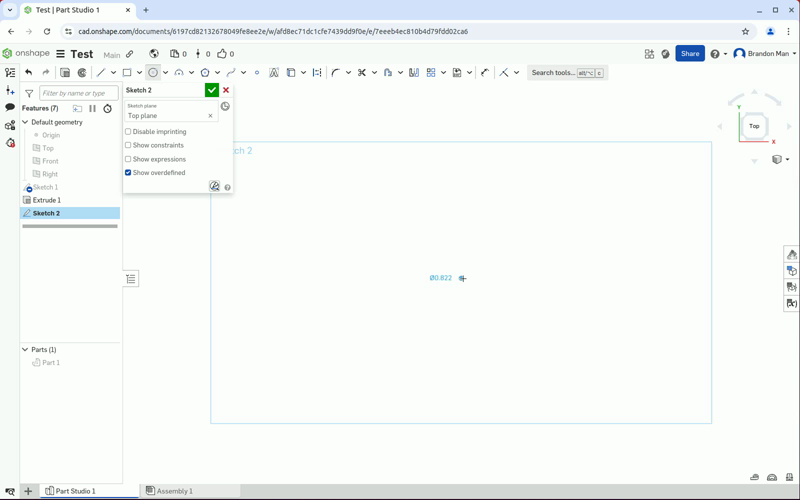
scroll(6)
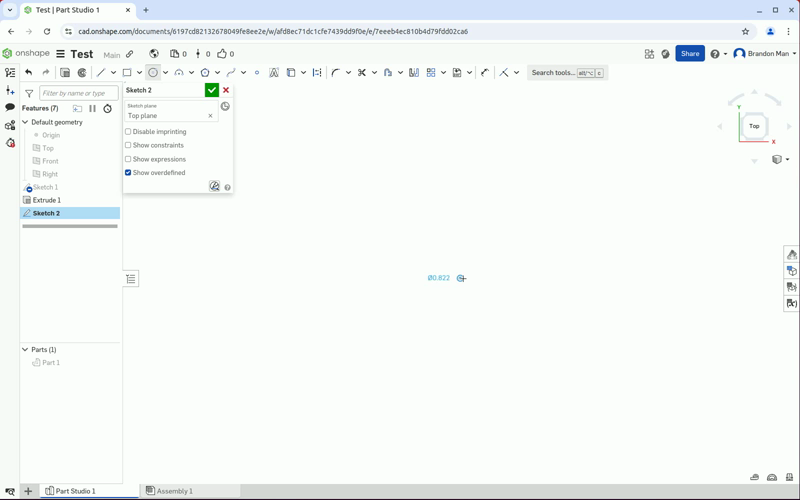
scroll(6)
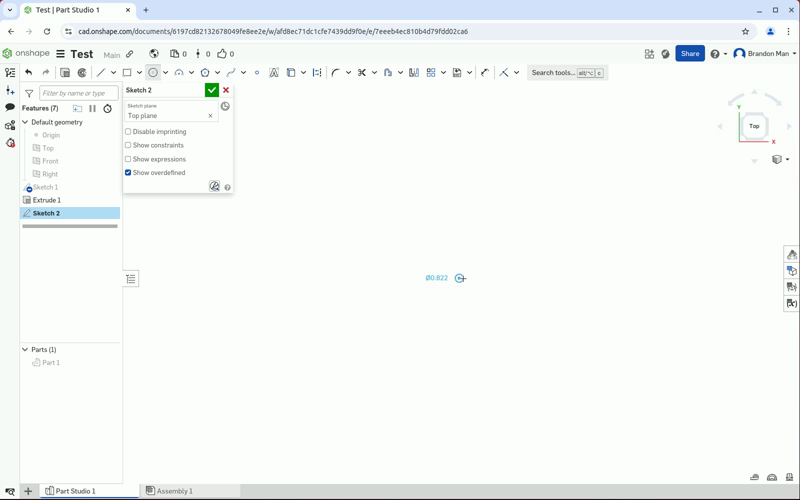
scroll(6)
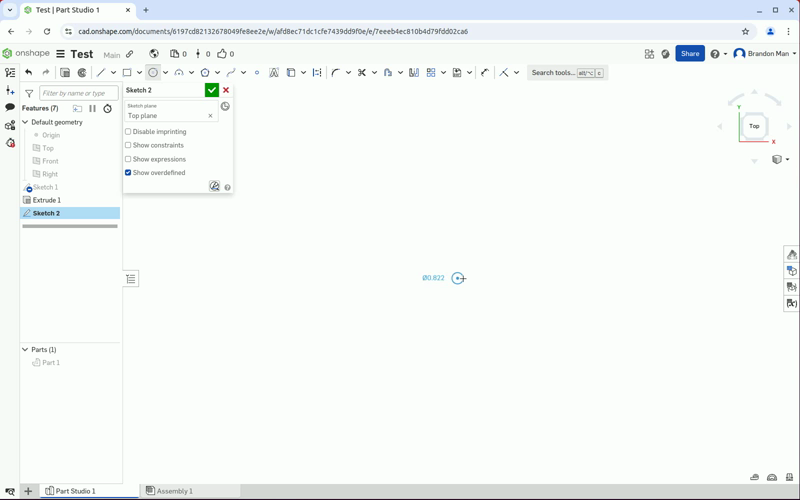
scroll(6)
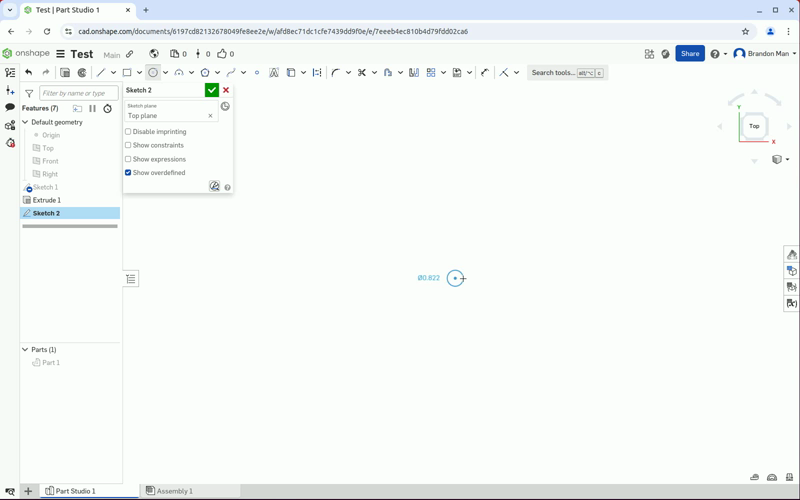
scroll(6)
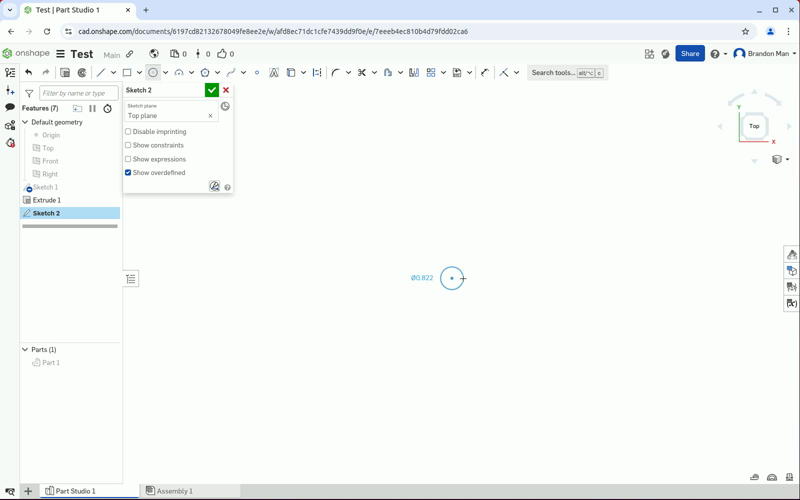
scroll(6)
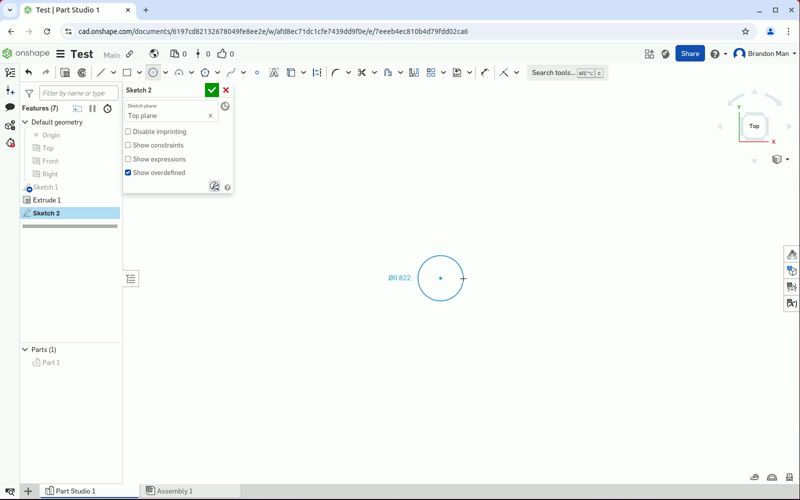
click(463, 278)
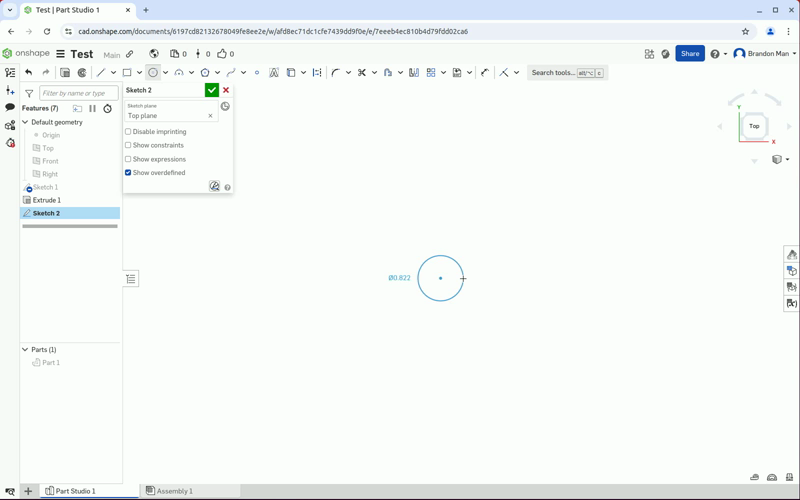
scroll(-6)
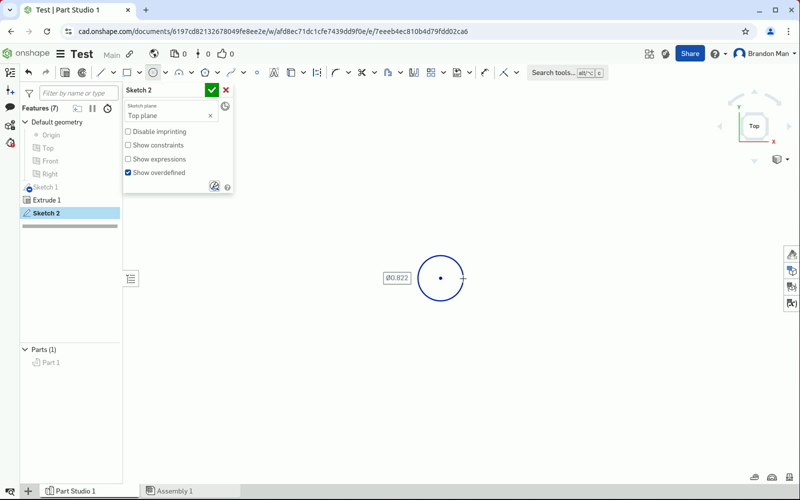
scroll(-6)
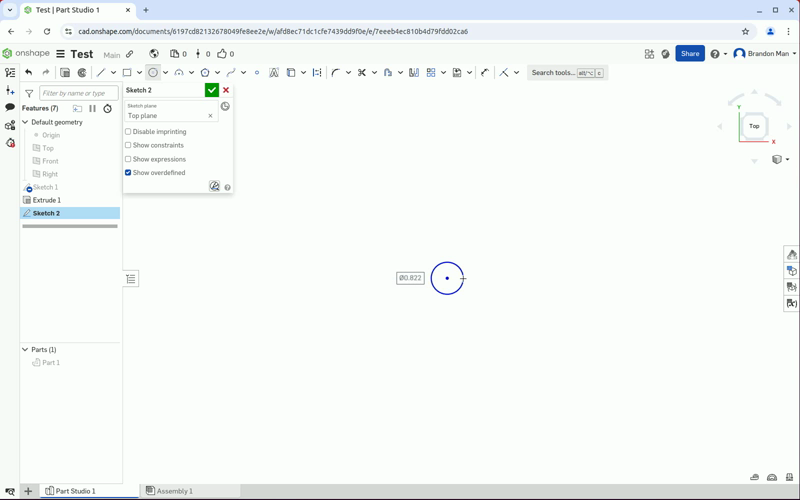
scroll(-6)
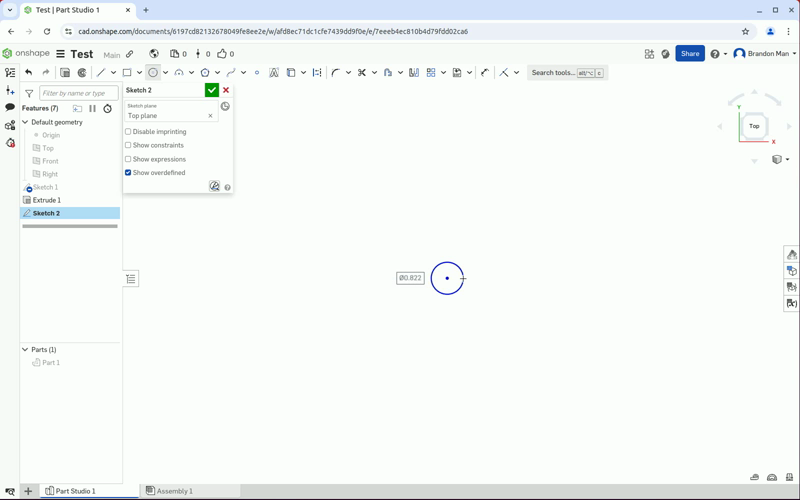
scroll(-6)
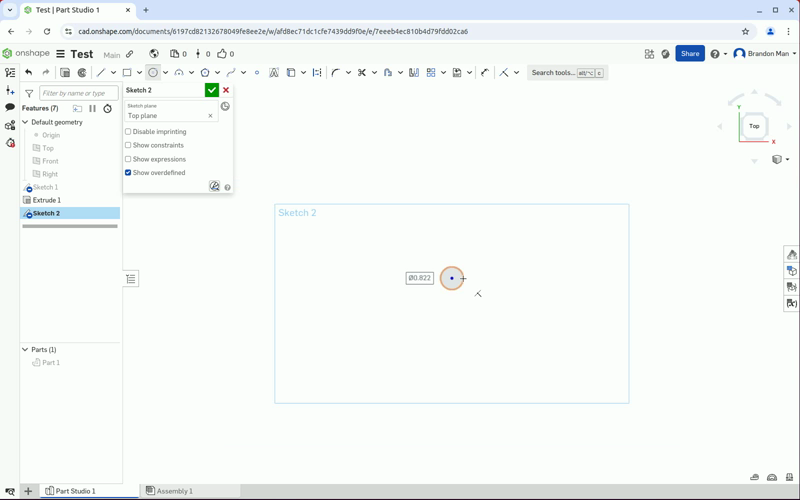
scroll(-6)
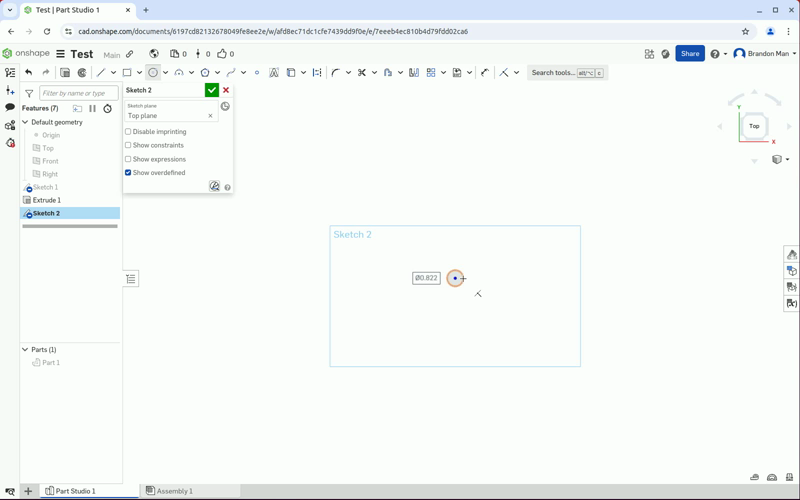
scroll(-6)
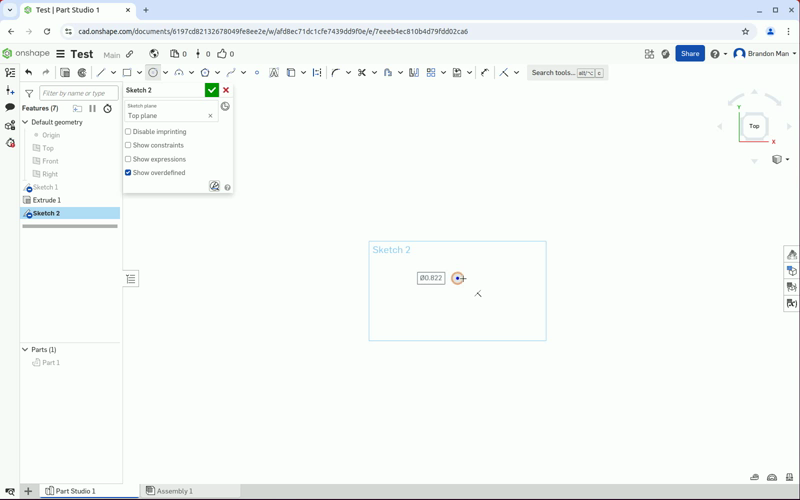
scroll(-6)
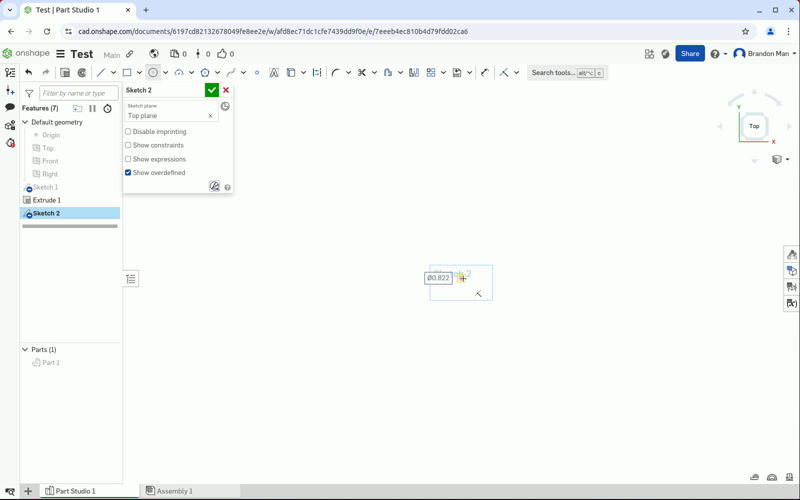
key(esc)
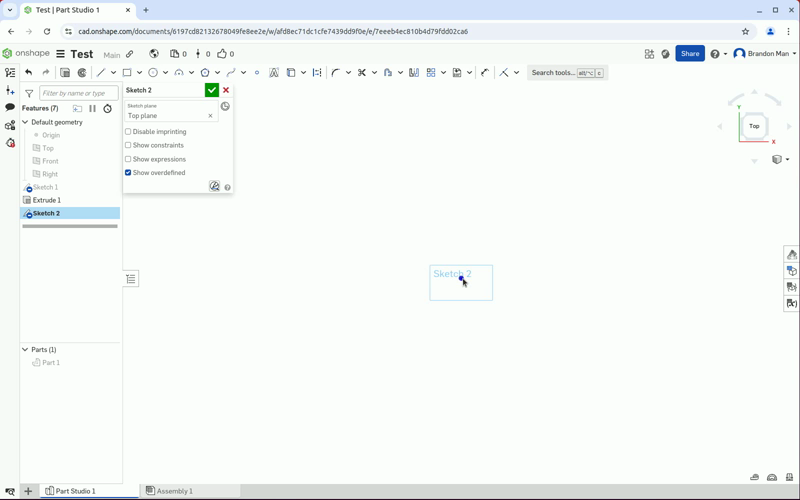
mouse_move(461, 277)
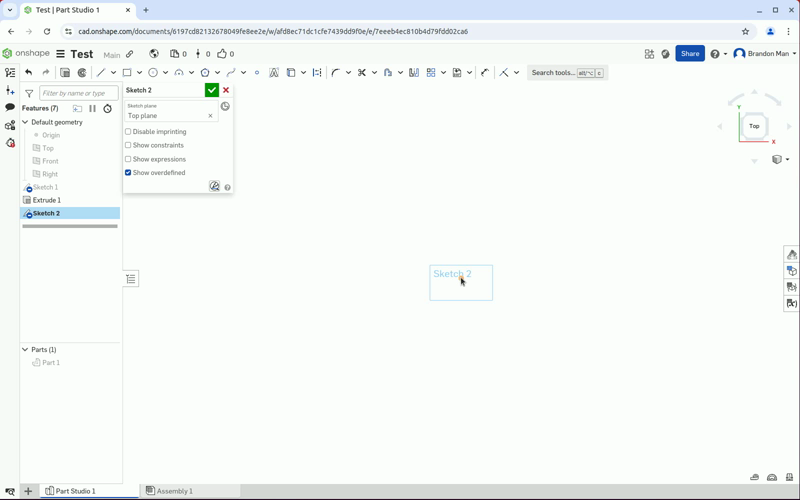
scroll(6)
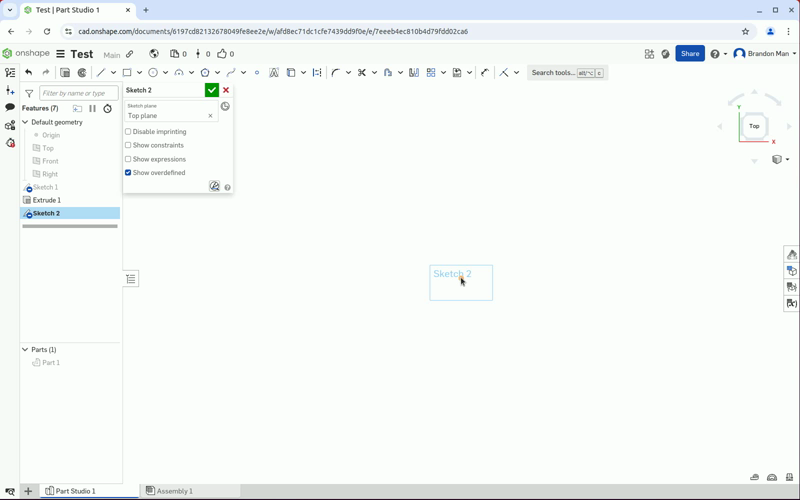
scroll(6)
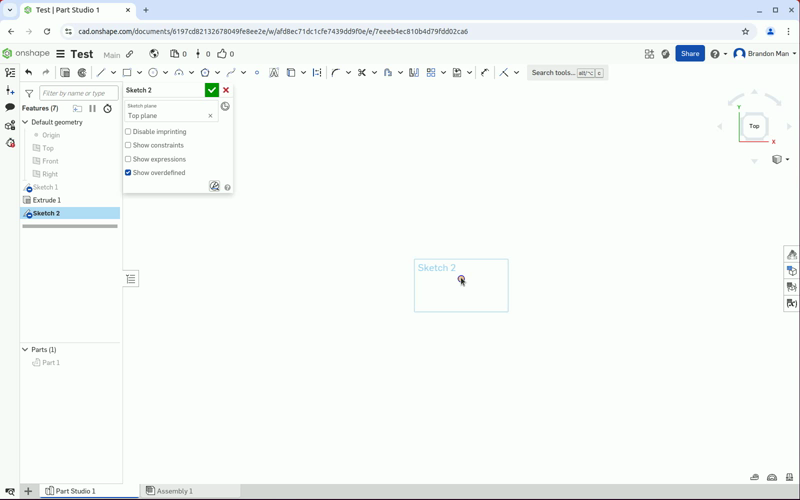
scroll(6)
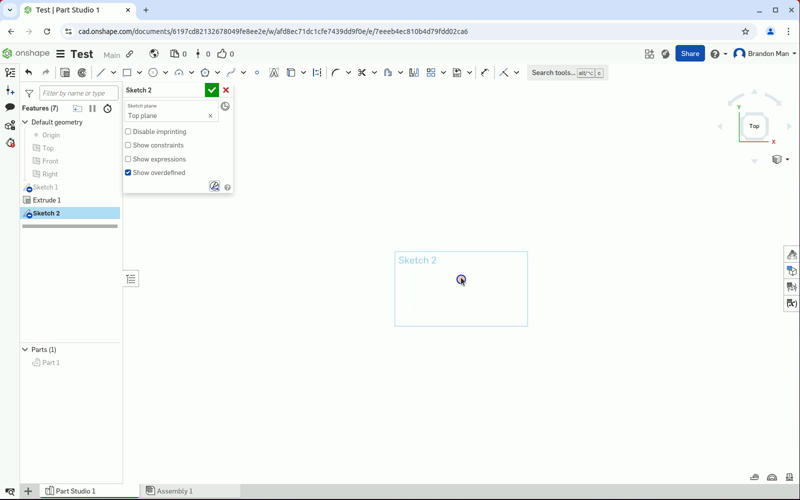
scroll(6)
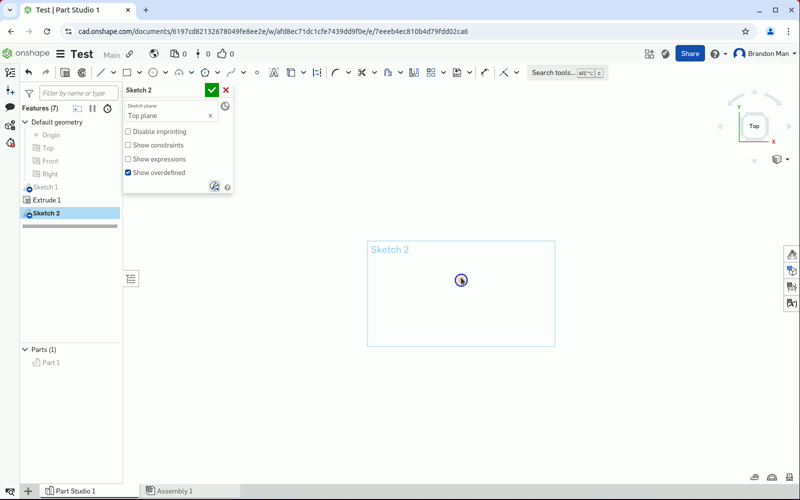
scroll(6)
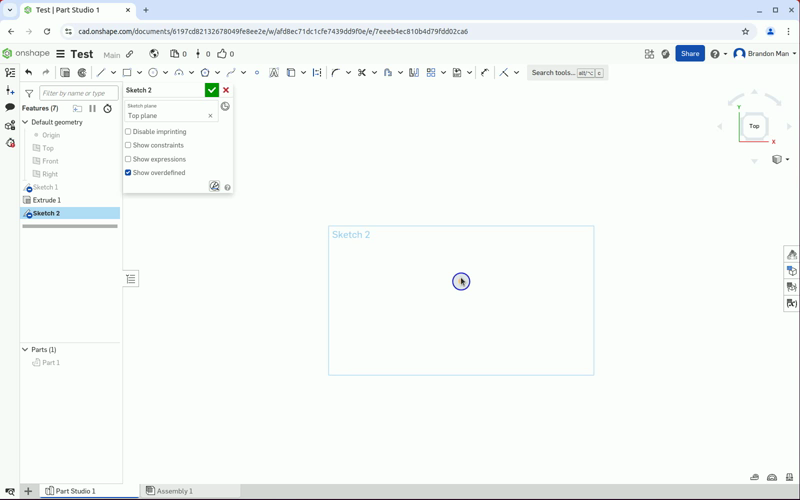
scroll(6)
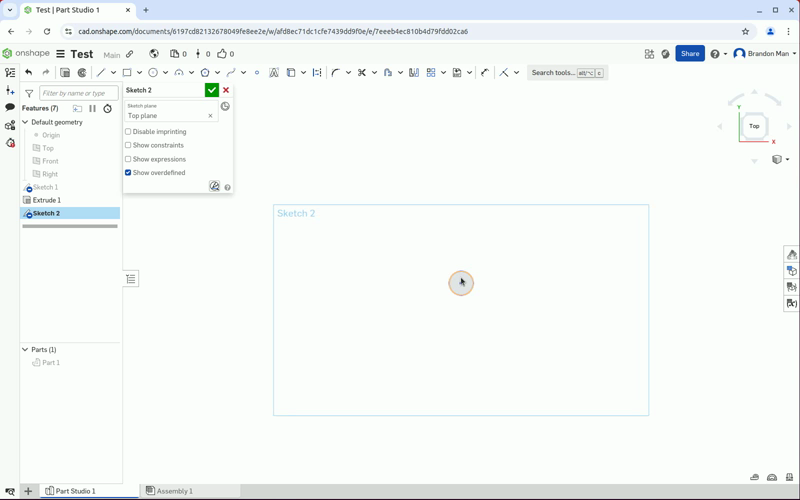
scroll(6)
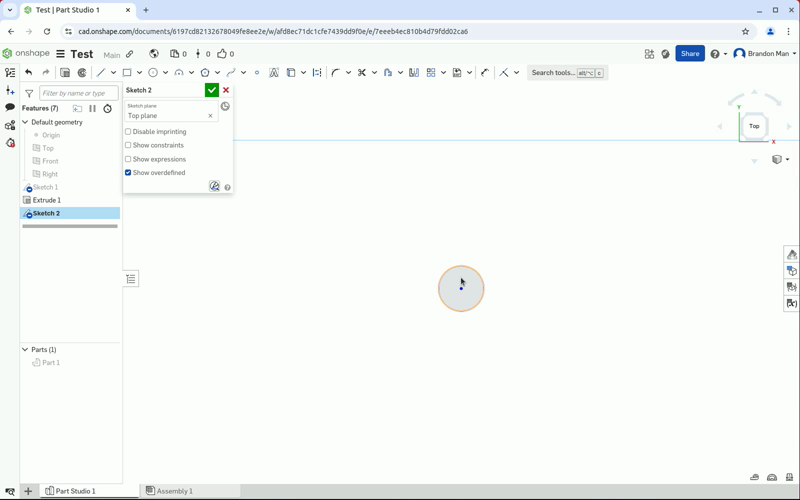
click(461, 277)
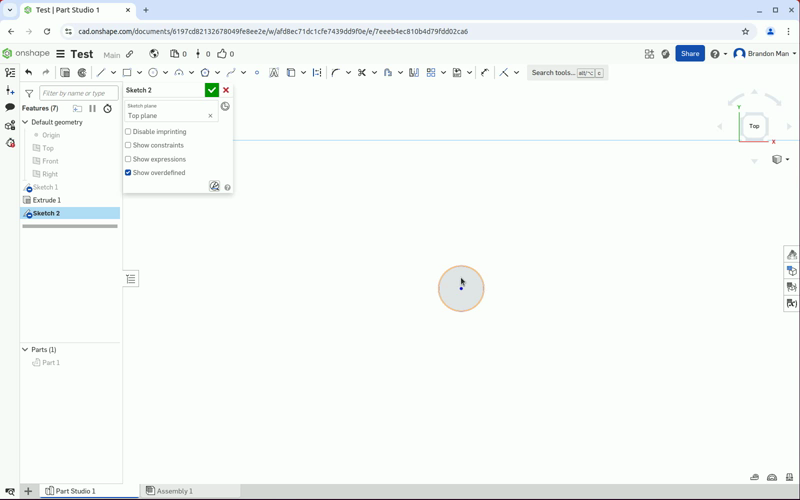
scroll(-6)
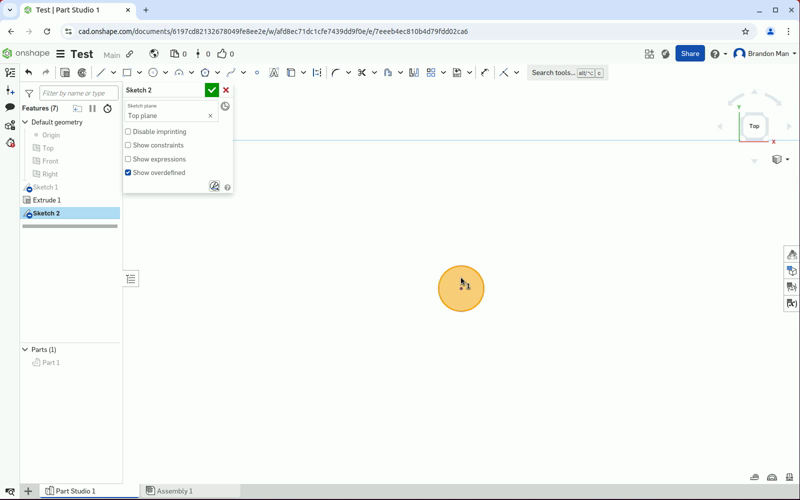
scroll(-6)
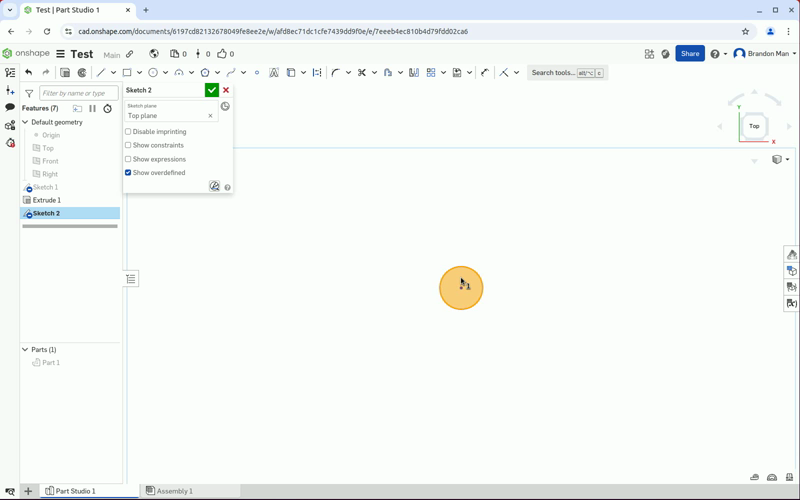
scroll(-6)
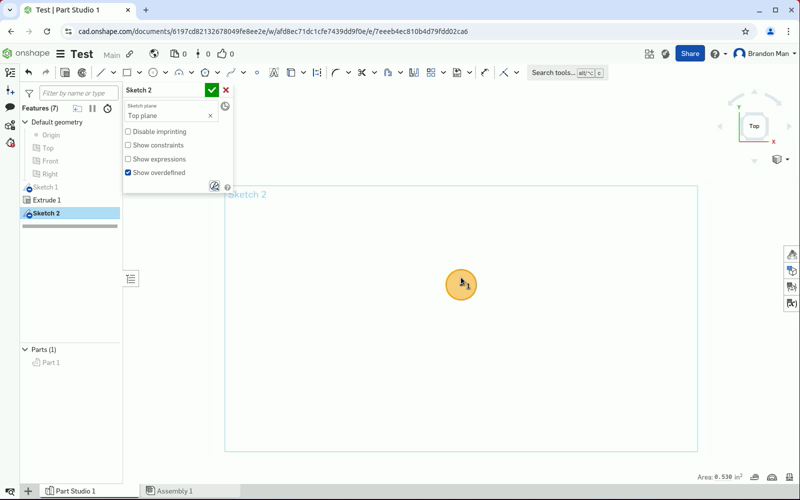
scroll(-6)
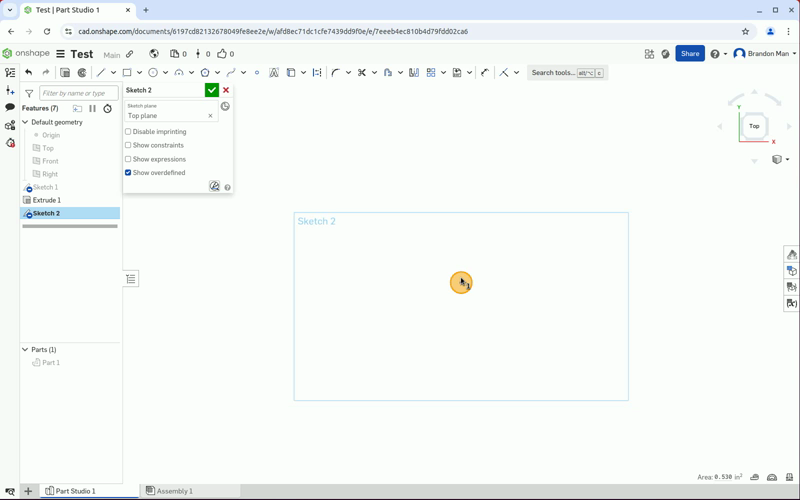
scroll(-6)
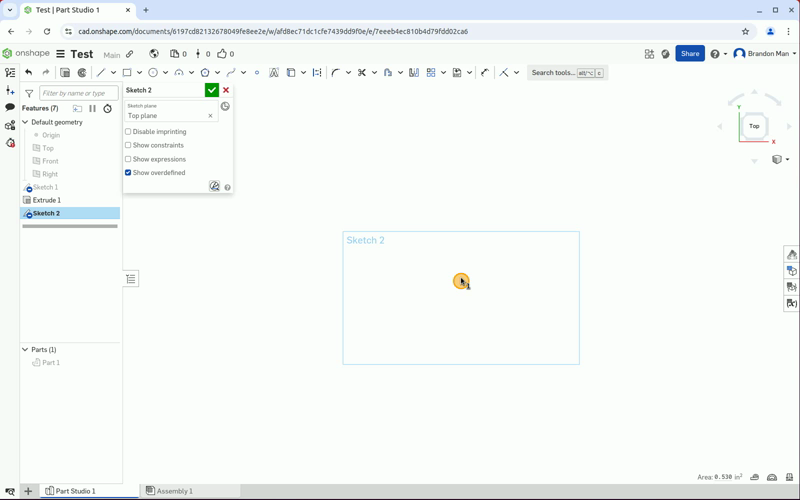
scroll(-6)
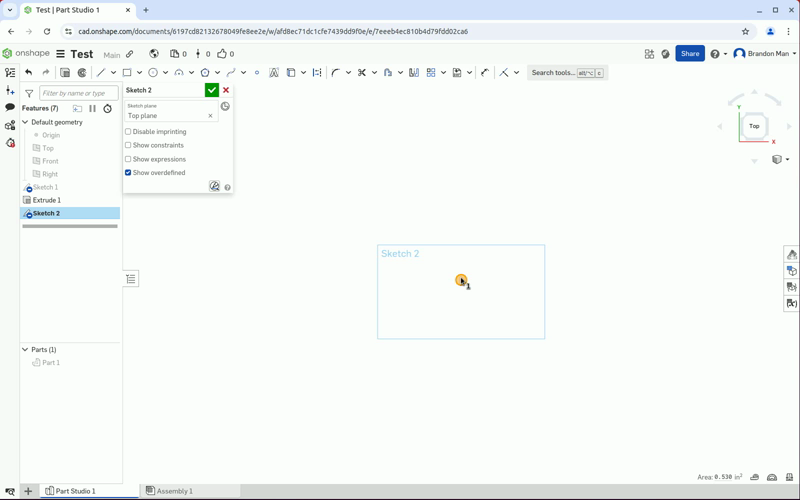
scroll(-6)
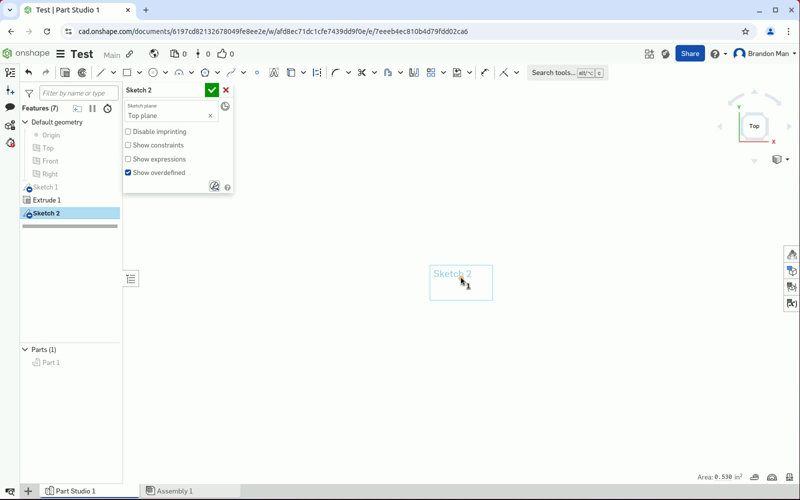
mouse_move(73, 352)
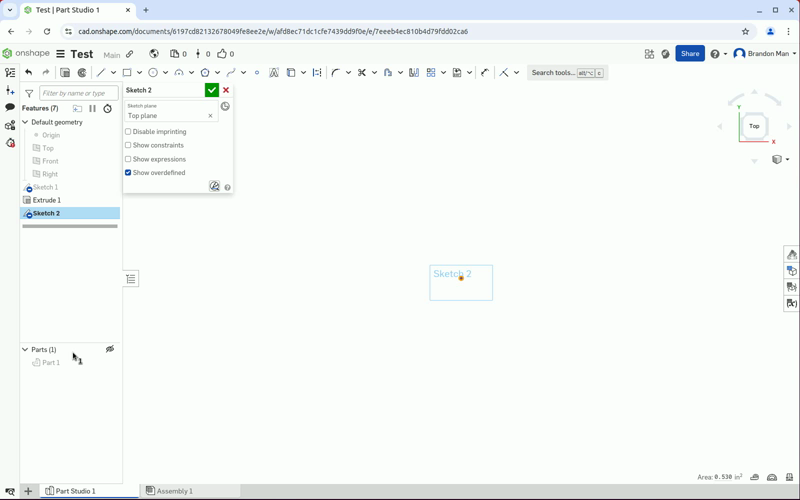
key(shift+y)
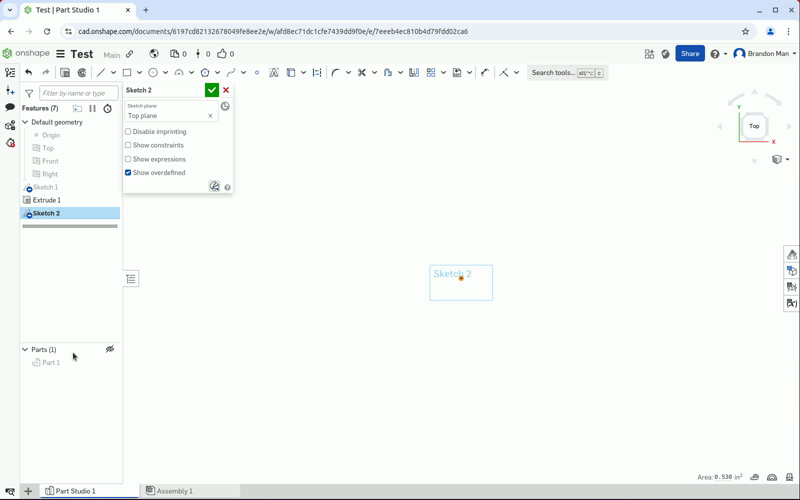
key(shift+e)
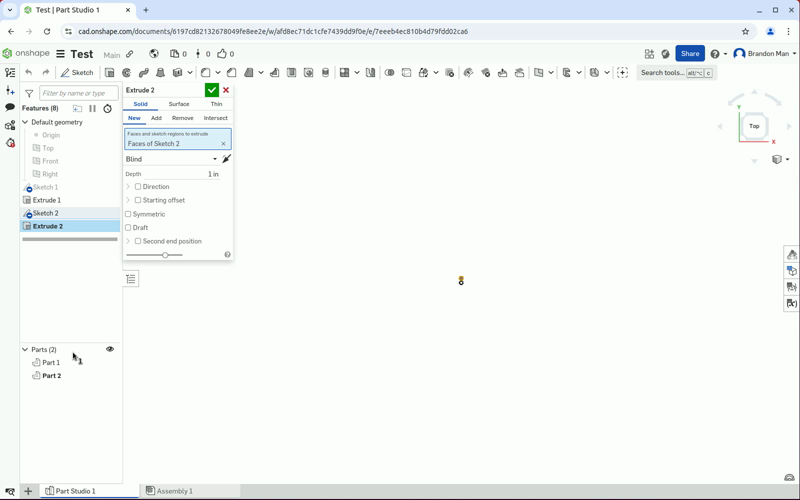
mouse_move(143, 106)
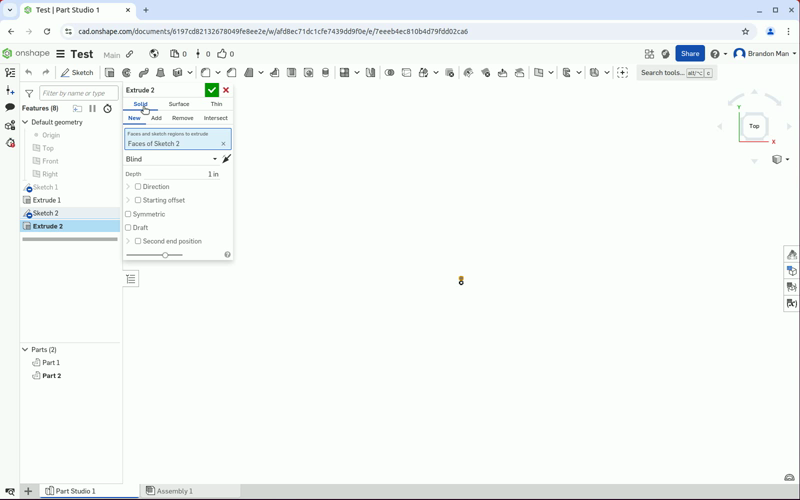
click(143, 106)
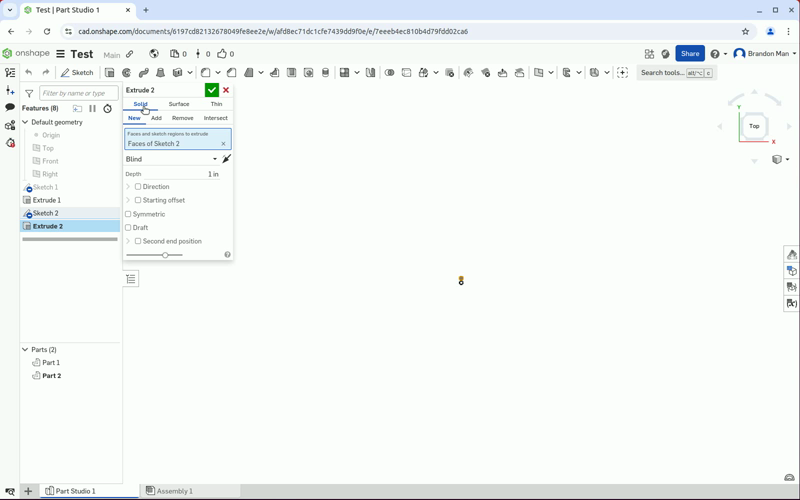
mouse_move(137, 120)
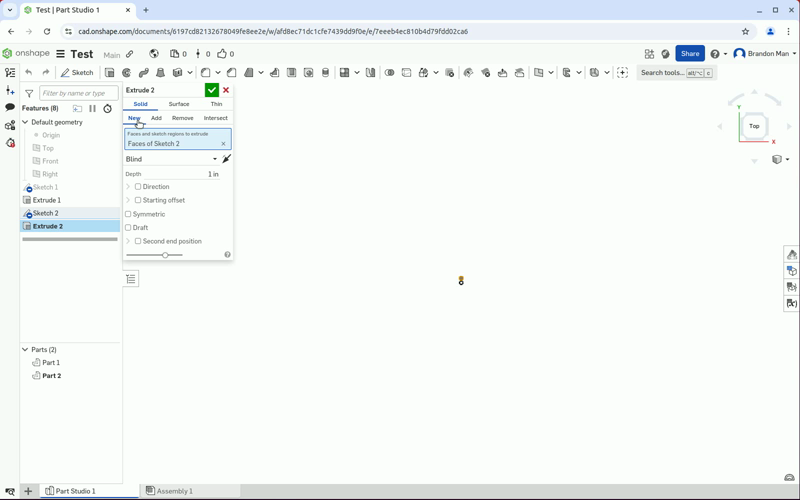
click(137, 120)
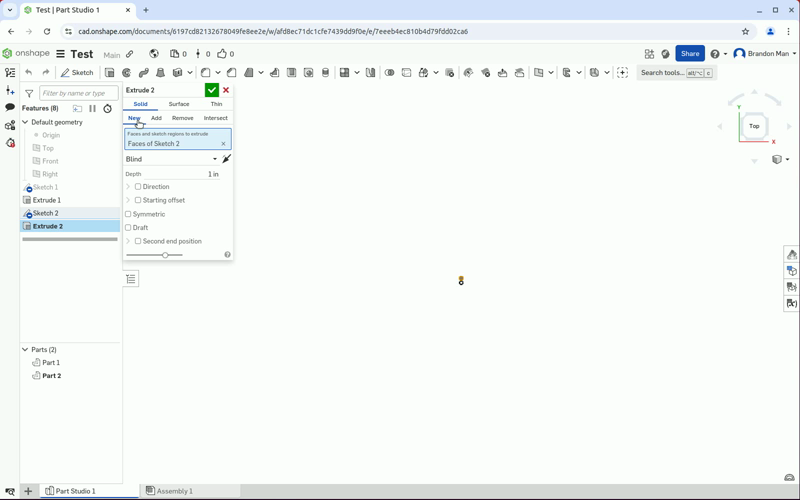
key(tab, 4)
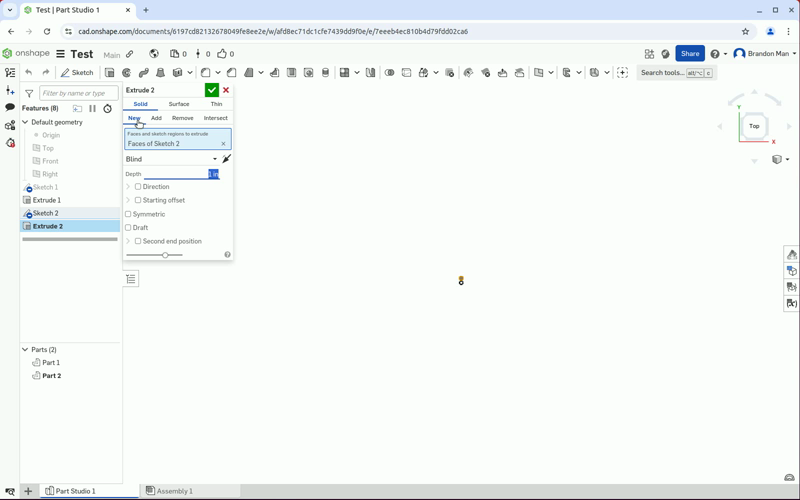
text(21.905)
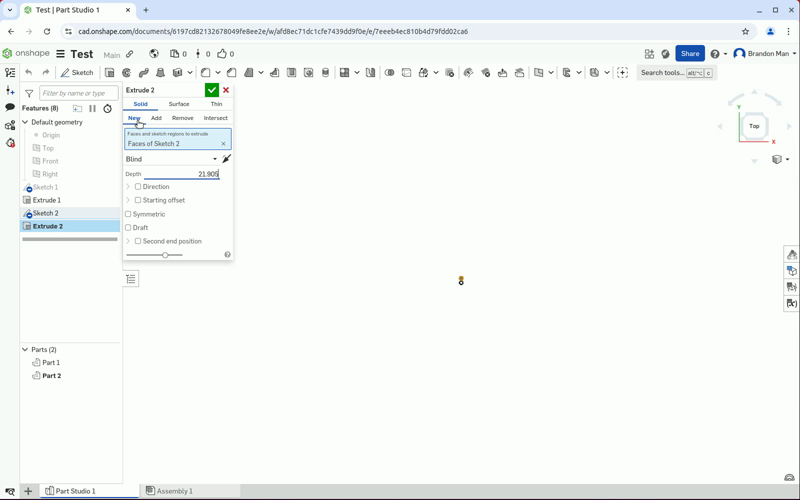
key(enter)
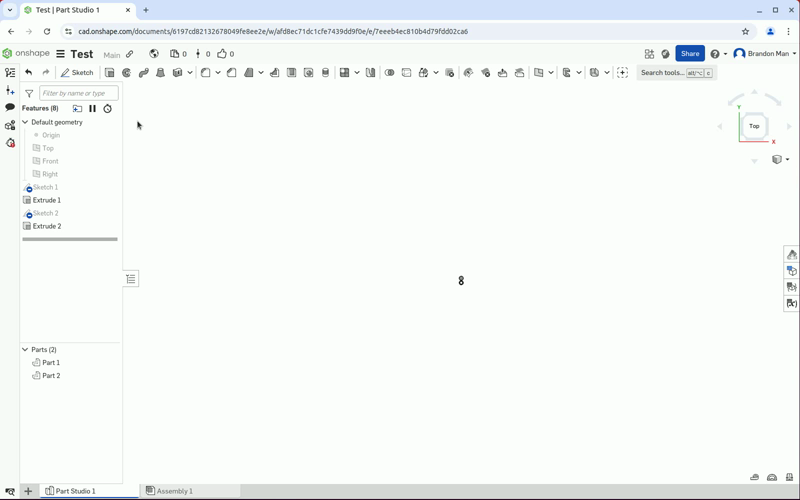
key(shift+h)
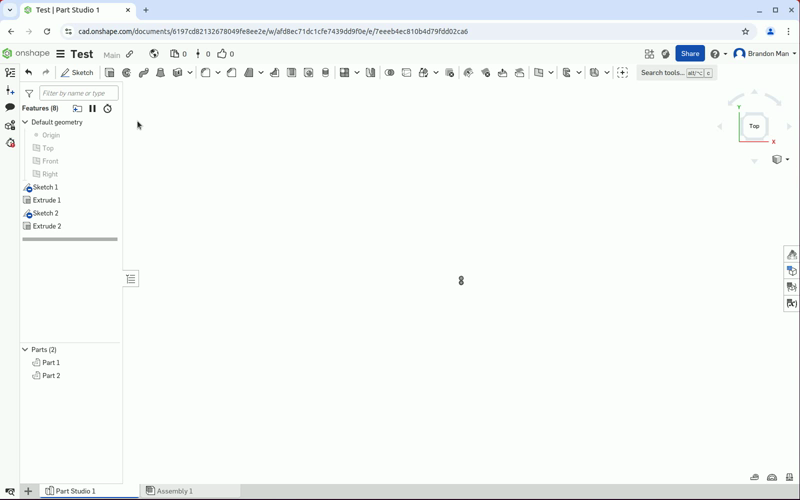
key(shift+h)
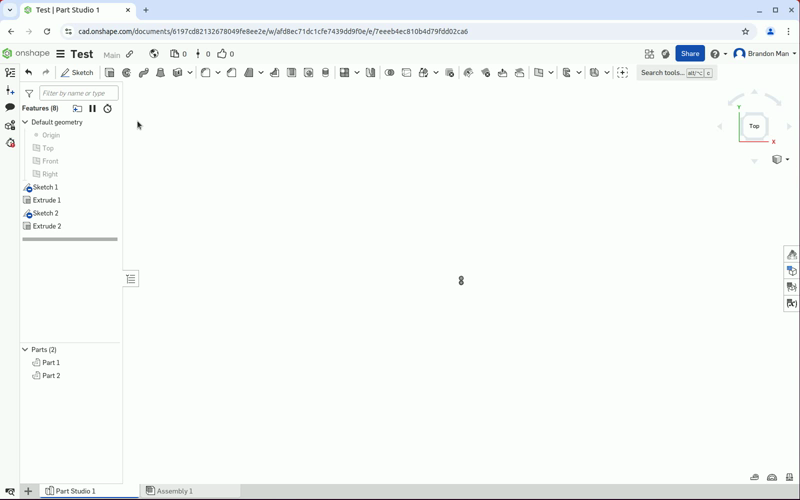
key(shift+7)
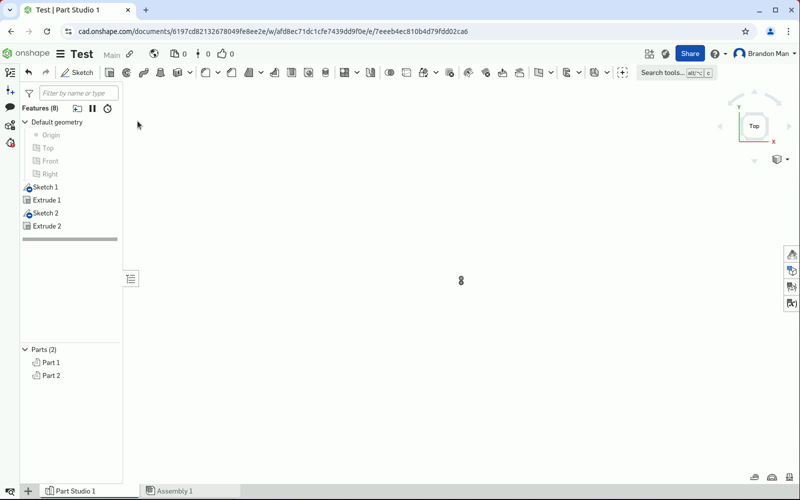
key(up, 3)
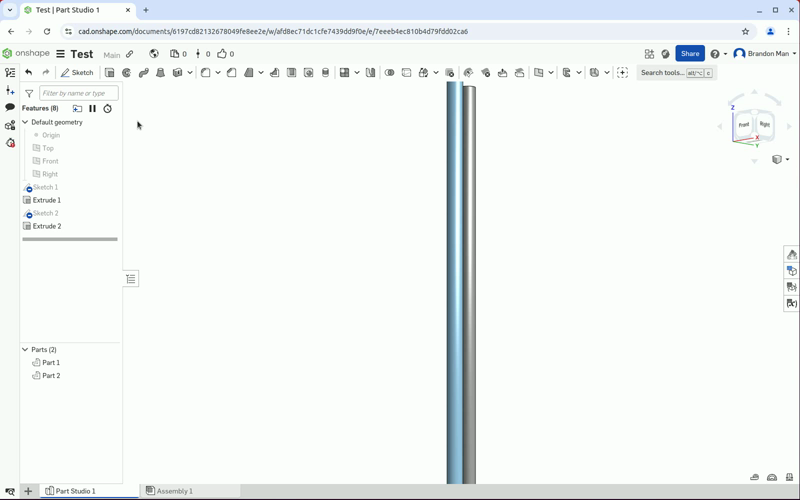
key(left, 3)
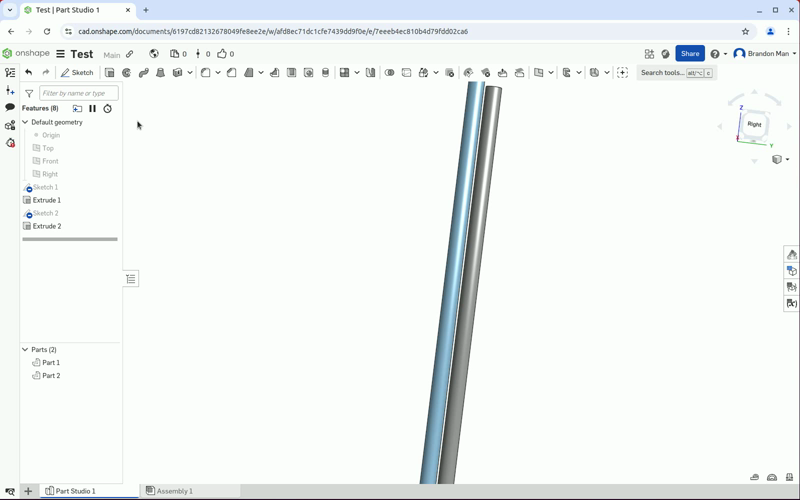
key(right, 3)
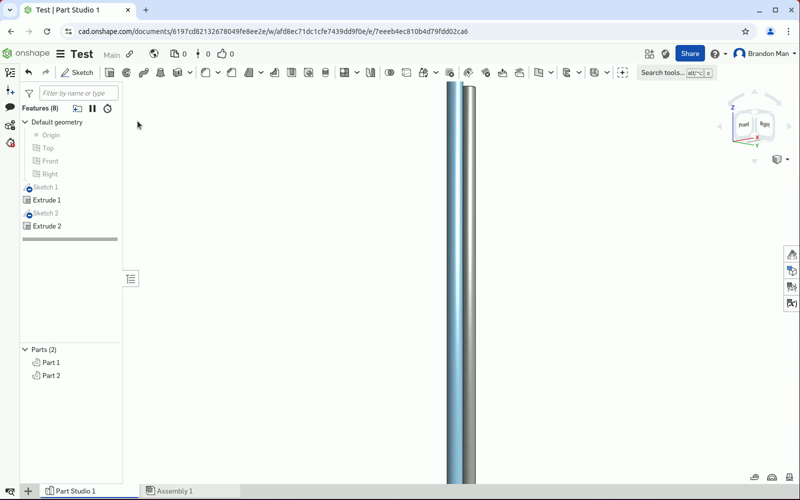
key(down, 3)
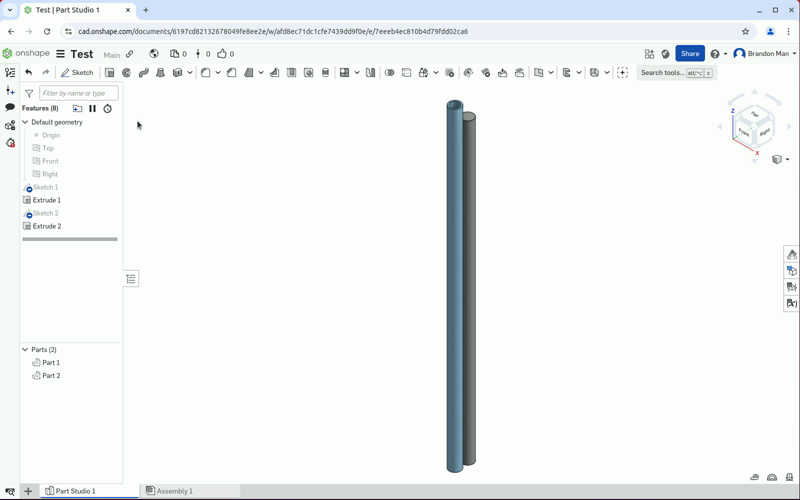
mouse_move(73, 189)
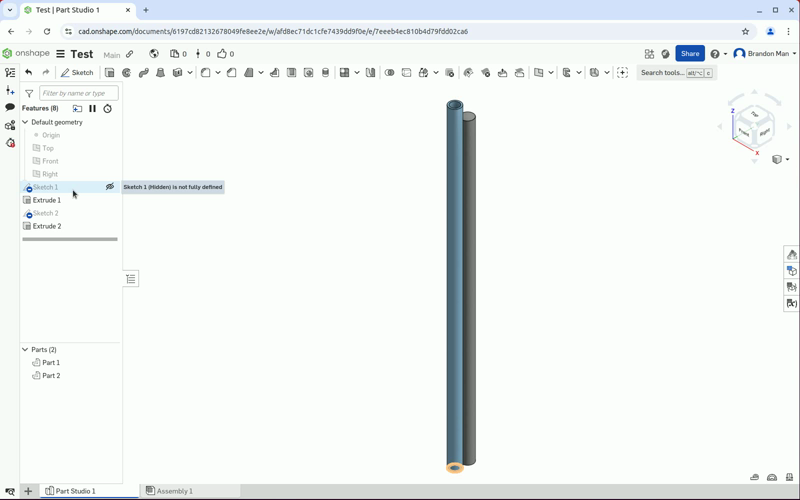
click(73, 189)